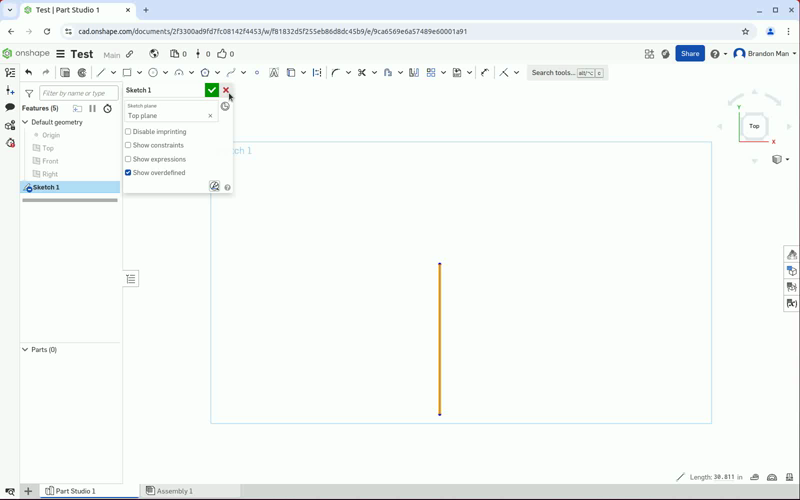
key(shift+h)
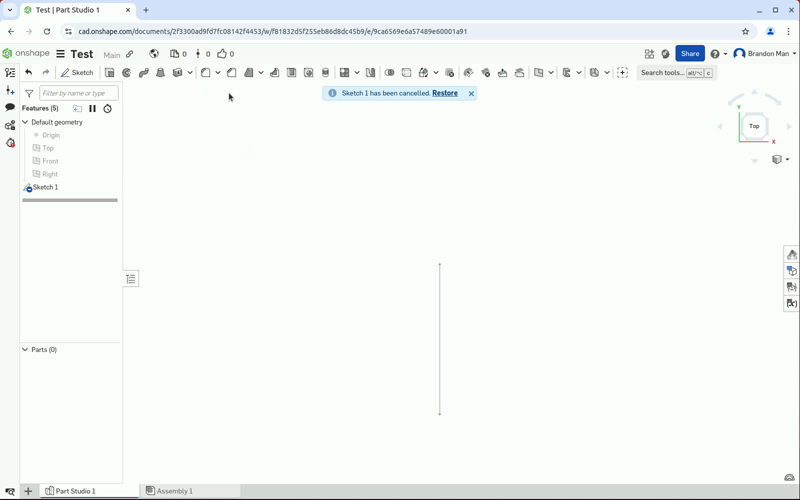
key(shift+s)
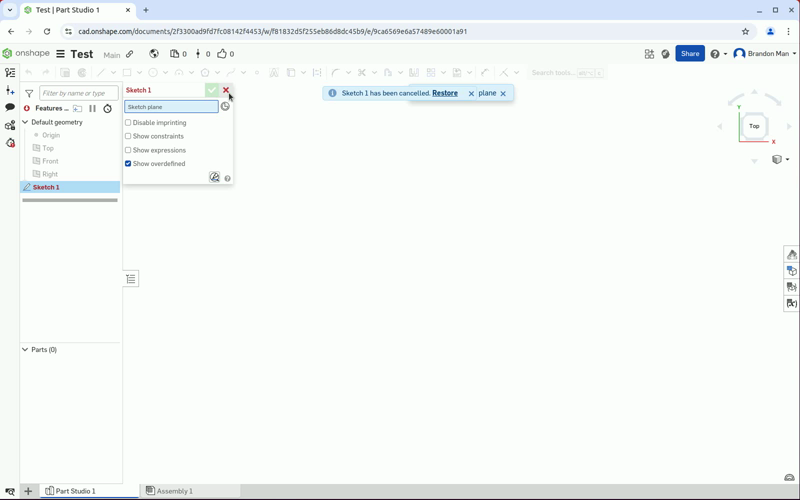
mouse_move(73, 150)
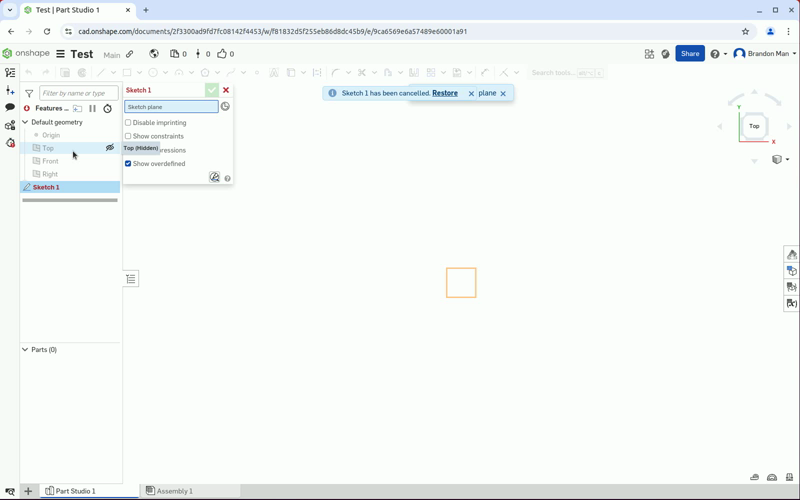
click(73, 150)
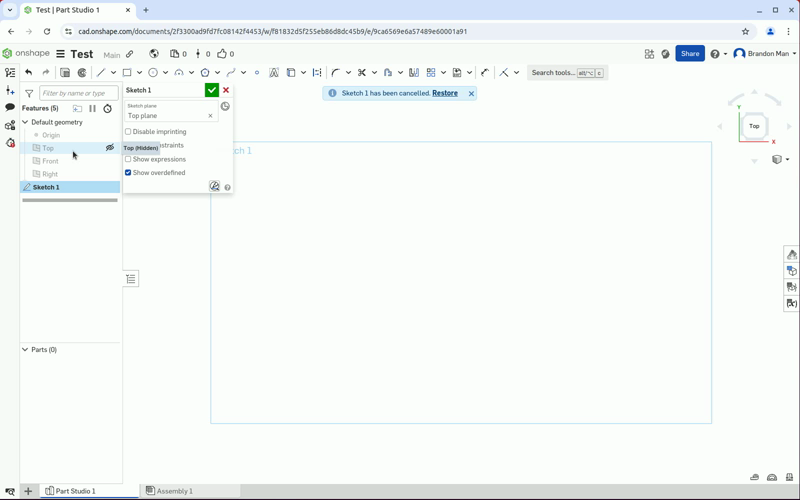
mouse_move(73, 352)
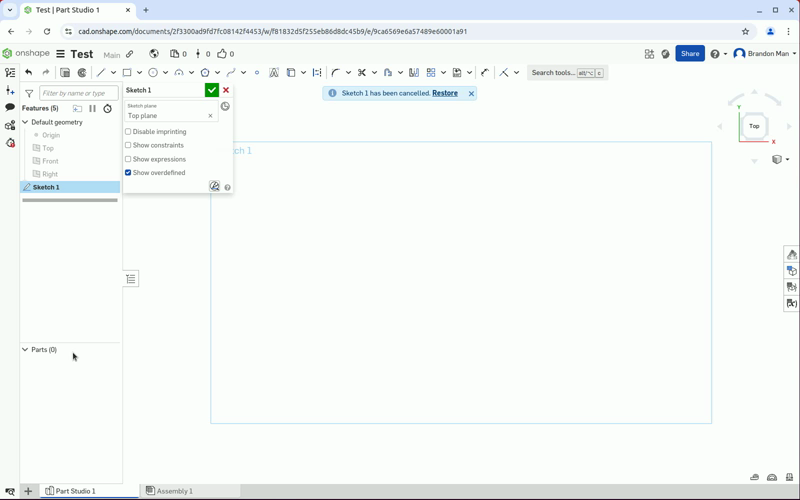
key(y)
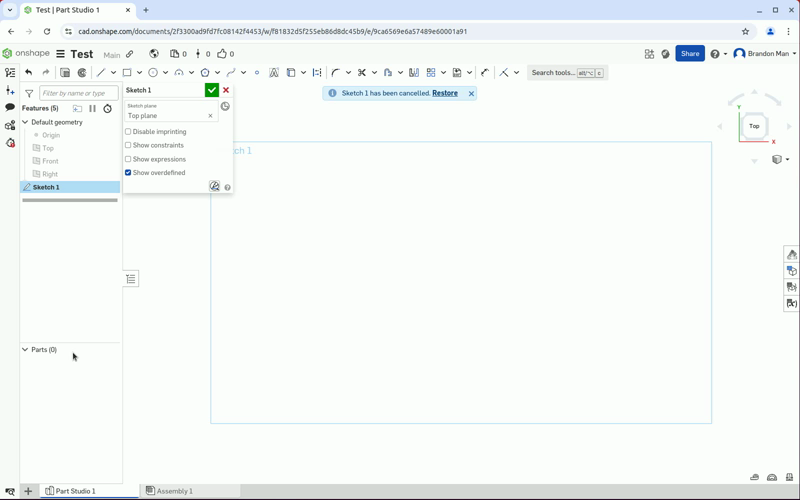
key(c)
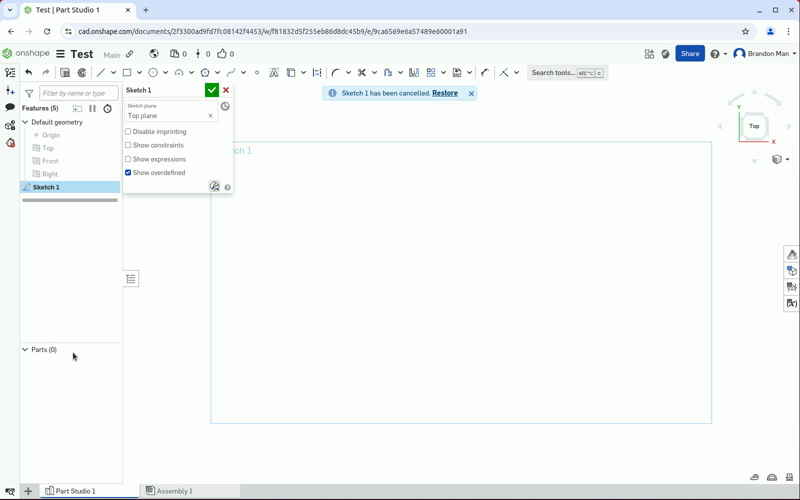
key_down(shift)
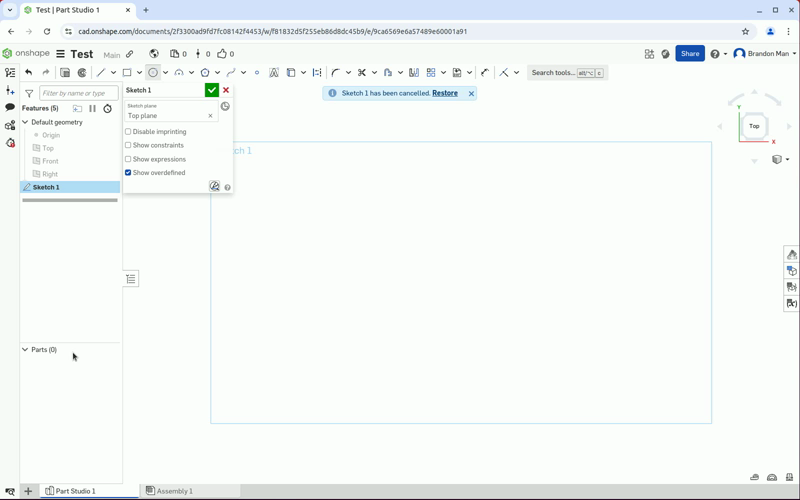
mouse_move(461, 282)
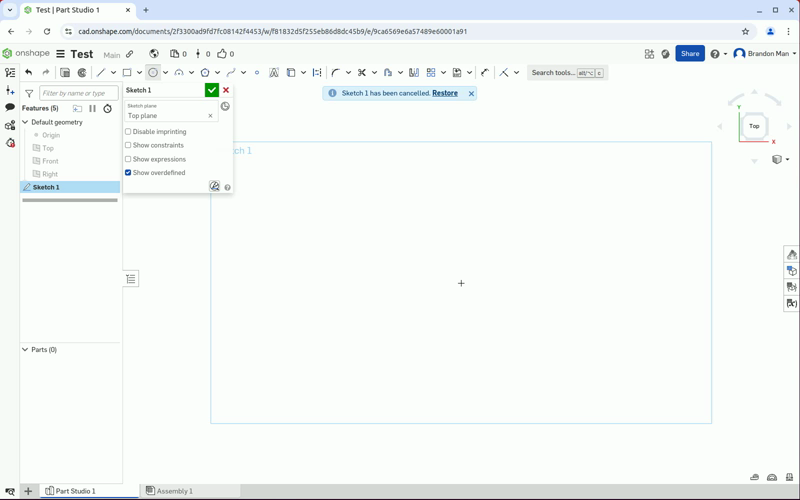
click(461, 282)
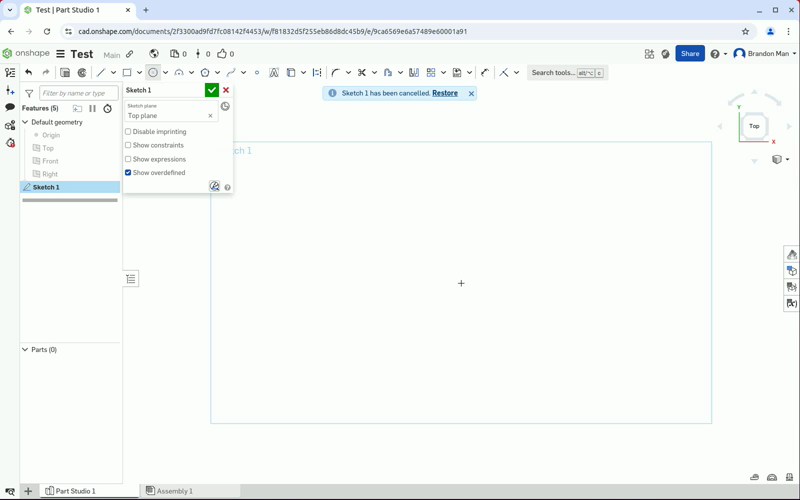
key_up(shift)
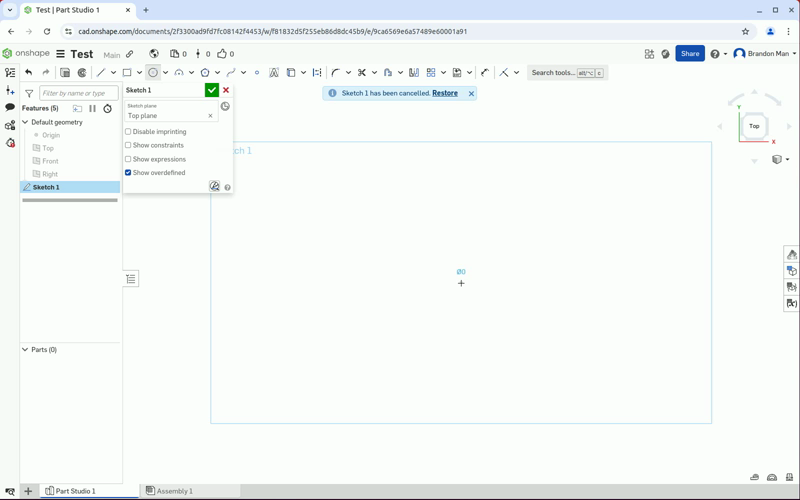
mouse_move(490, 282)
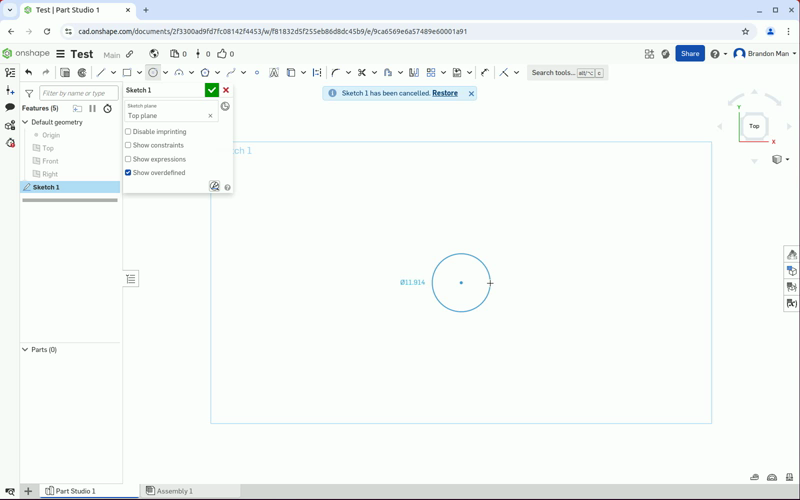
click(490, 282)
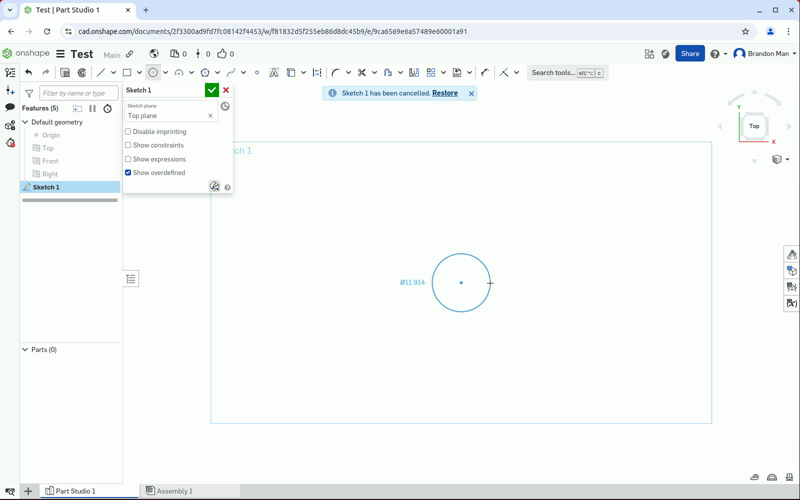
key(esc)
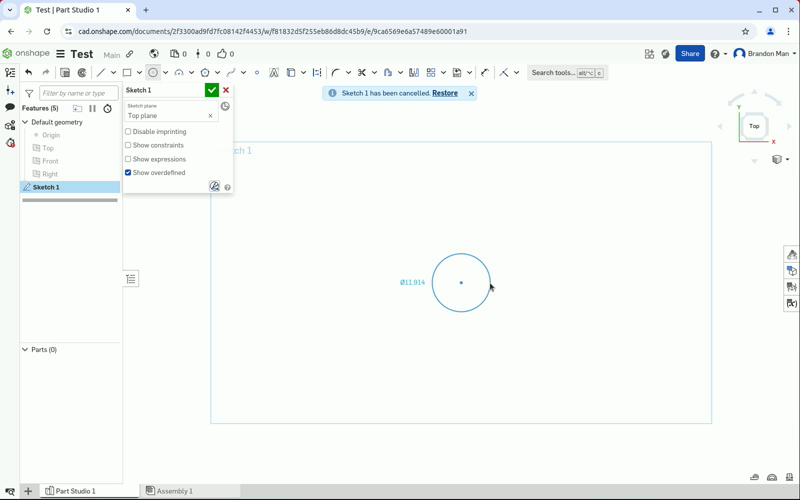
key(c)
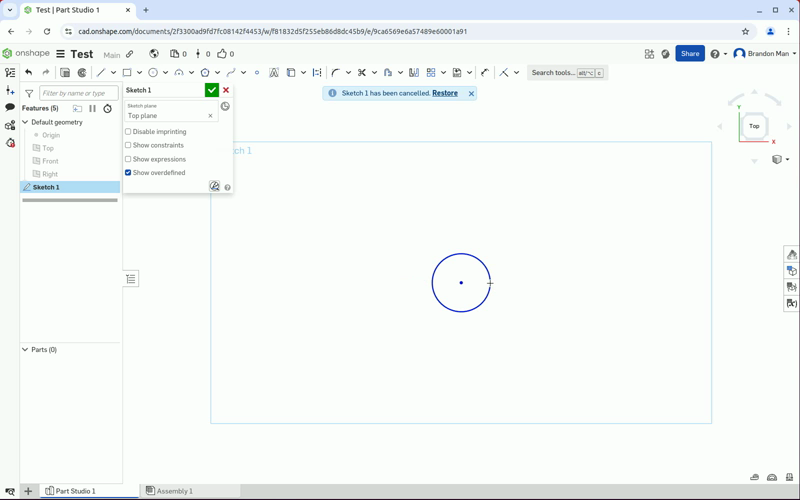
key_down(shift)
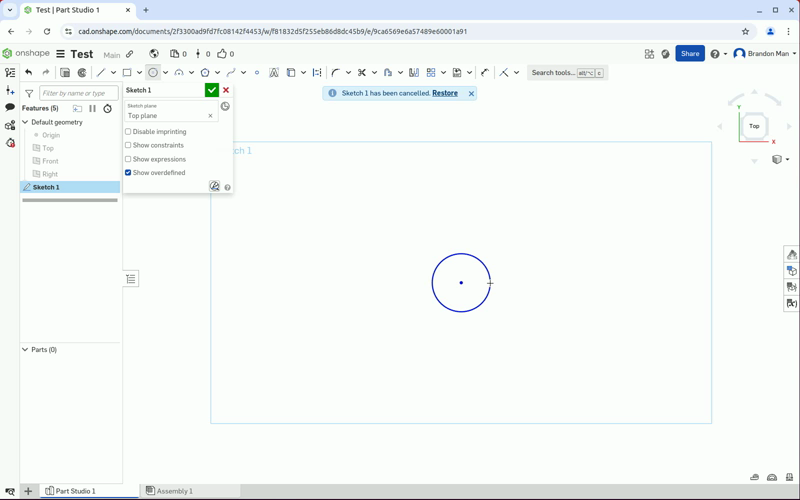
mouse_move(461, 282)
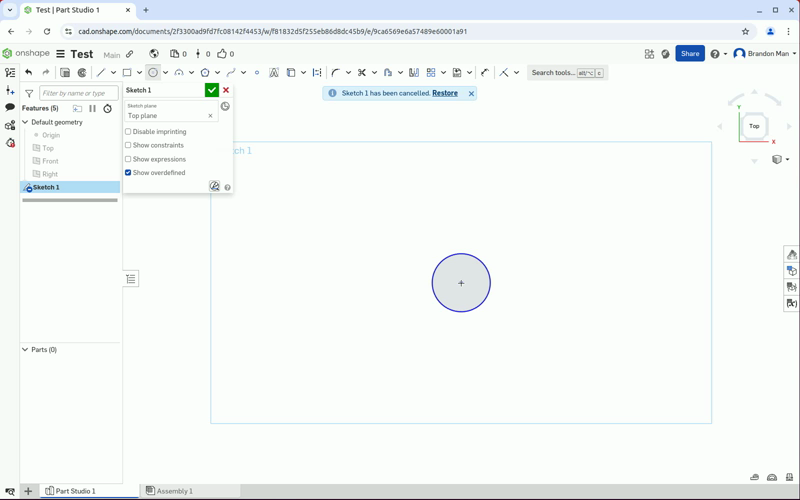
click(461, 282)
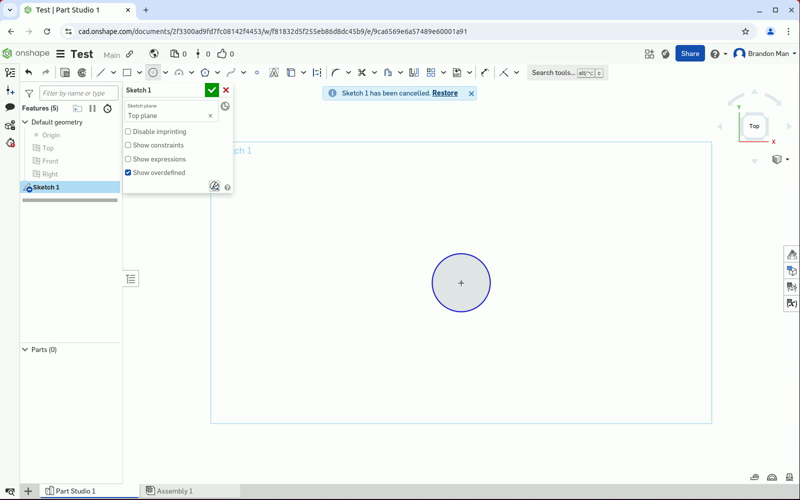
key_up(shift)
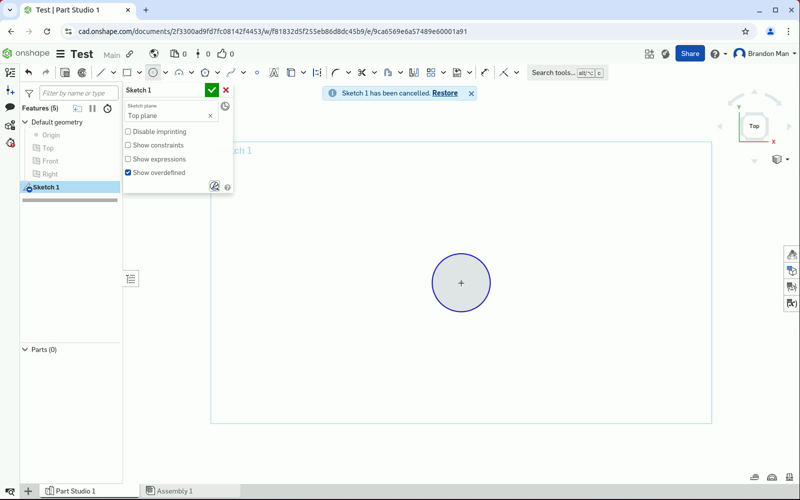
mouse_move(472, 282)
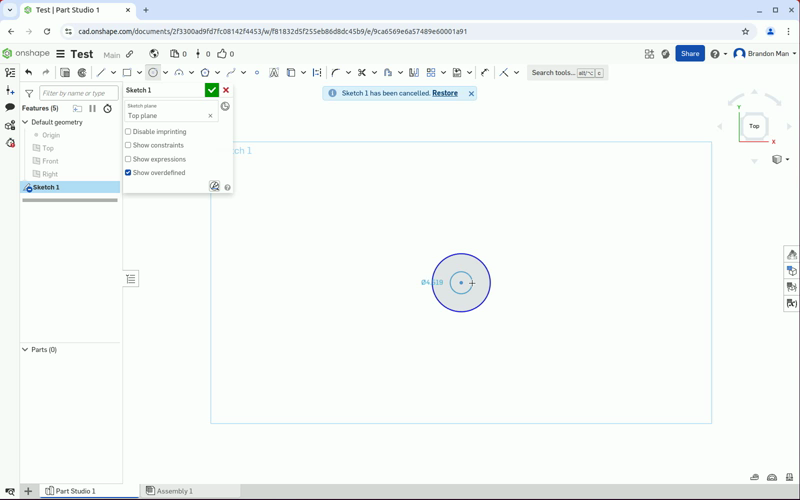
click(472, 282)
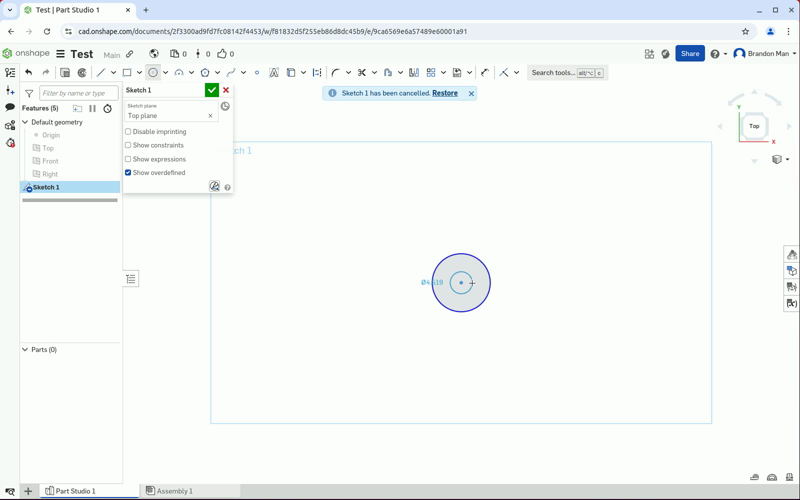
key(esc)
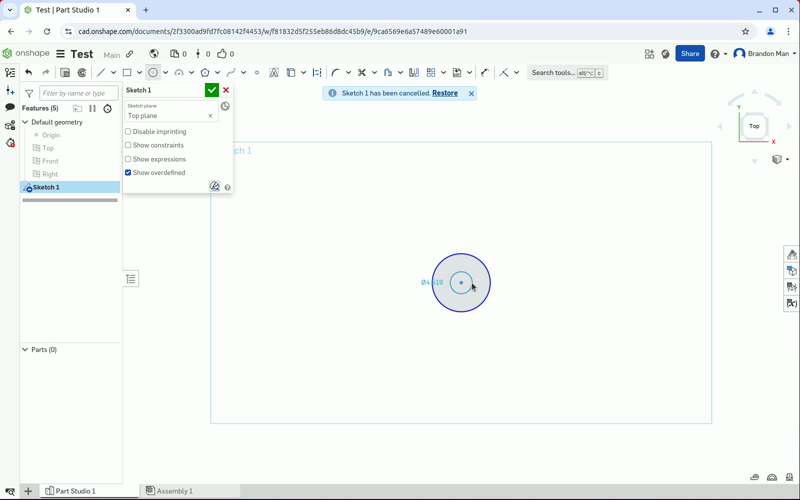
mouse_move(444, 282)
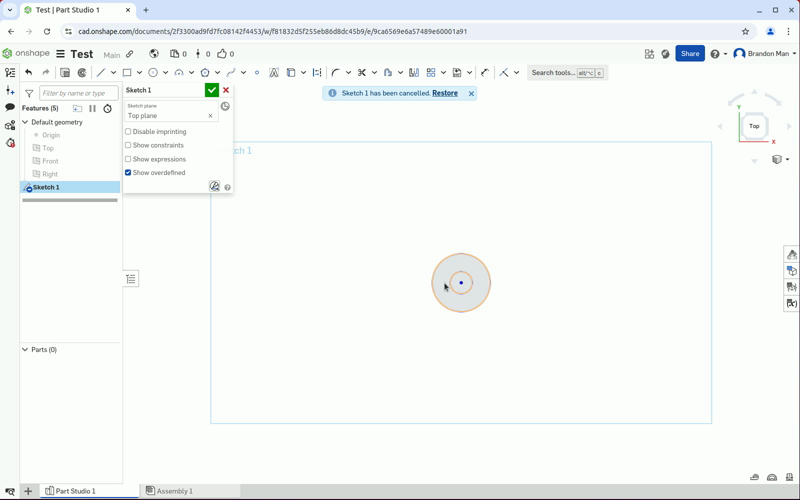
click(444, 282)
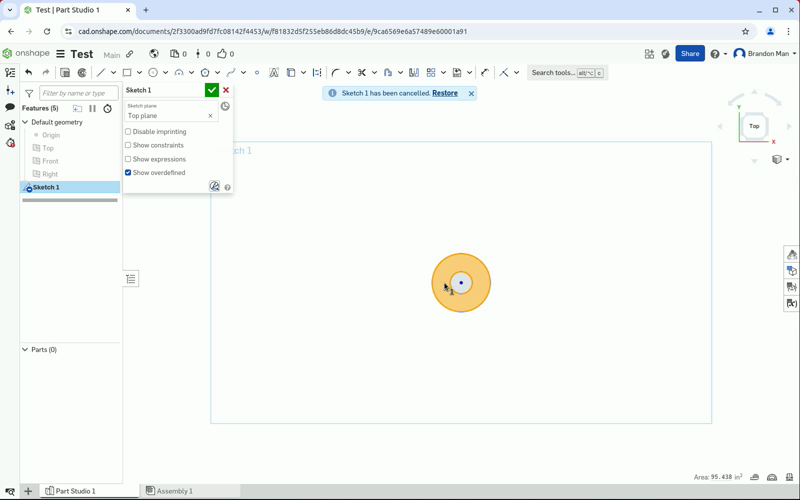
mouse_move(73, 352)
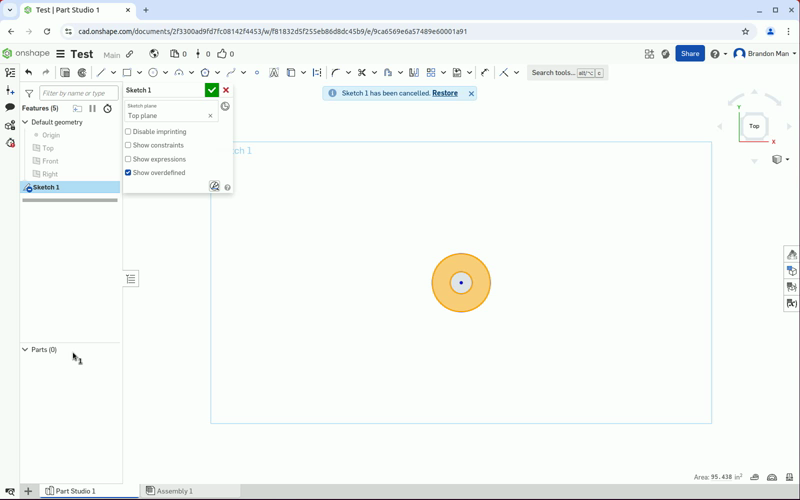
key(shift+y)
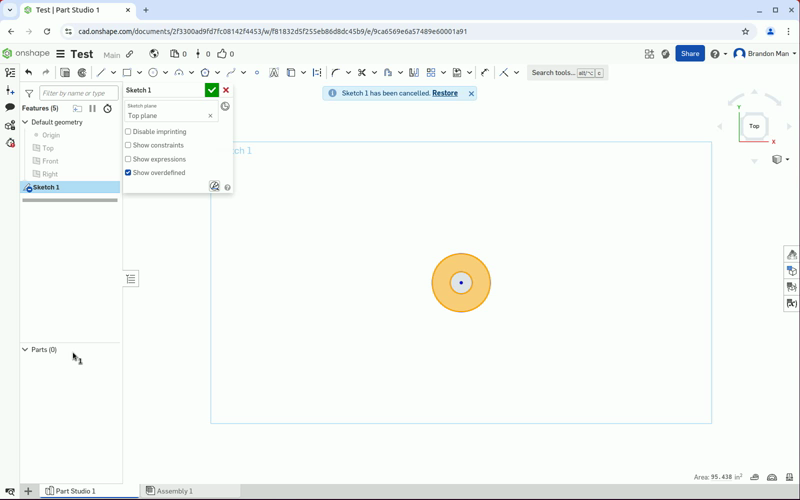
key(shift+e)
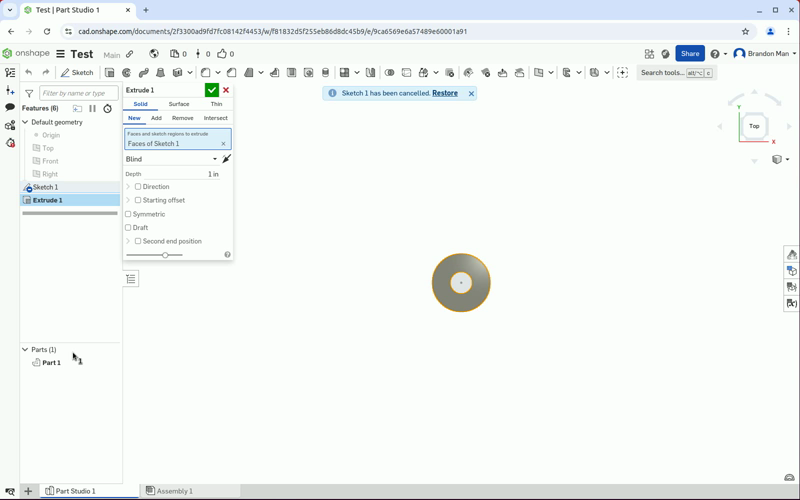
mouse_move(143, 106)
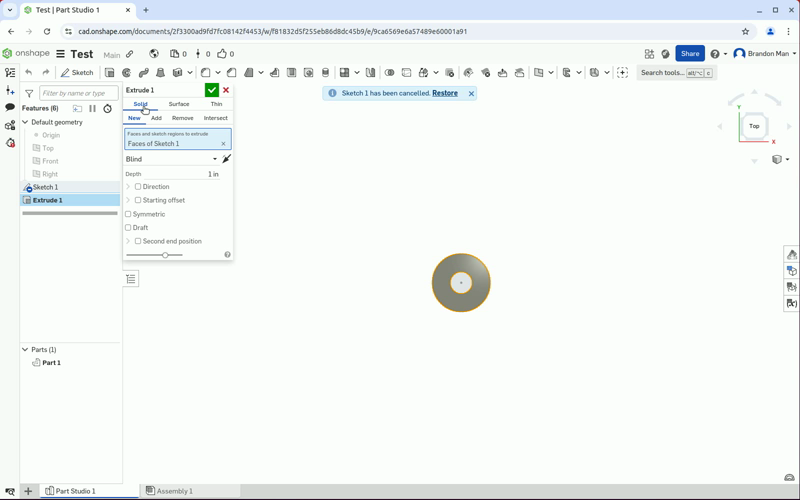
click(143, 106)
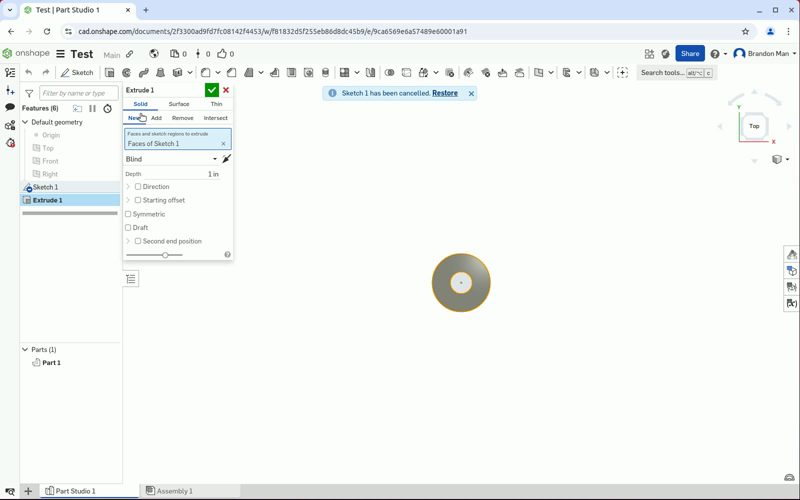
mouse_move(137, 120)
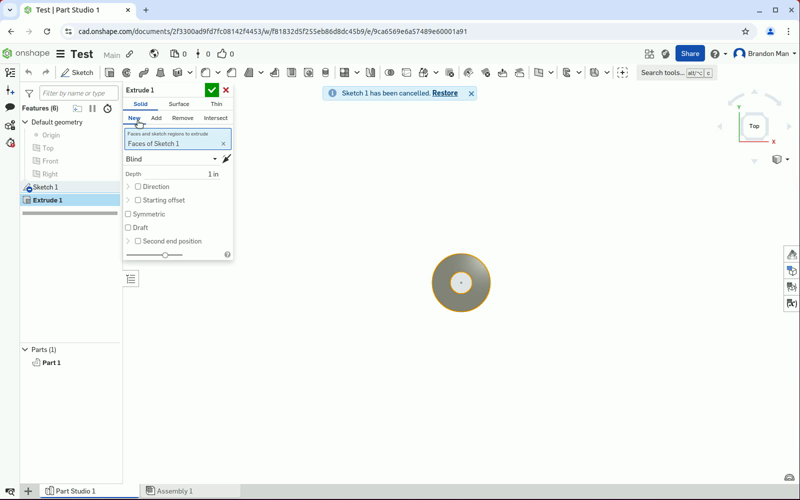
click(137, 120)
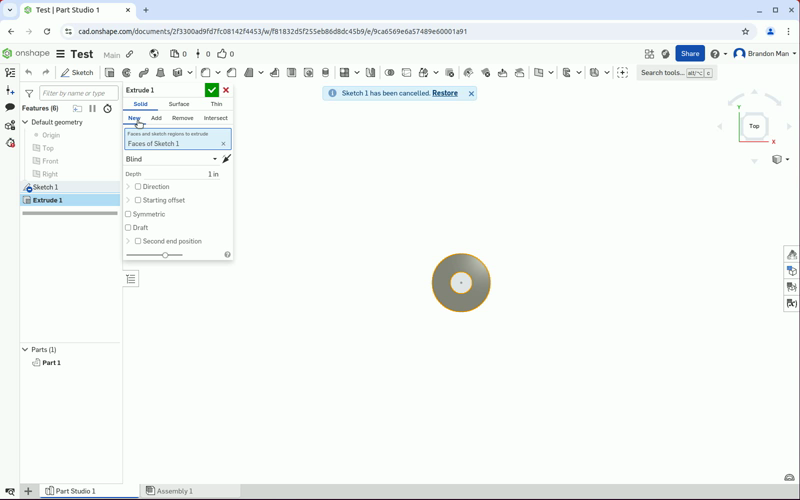
key(tab, 4)
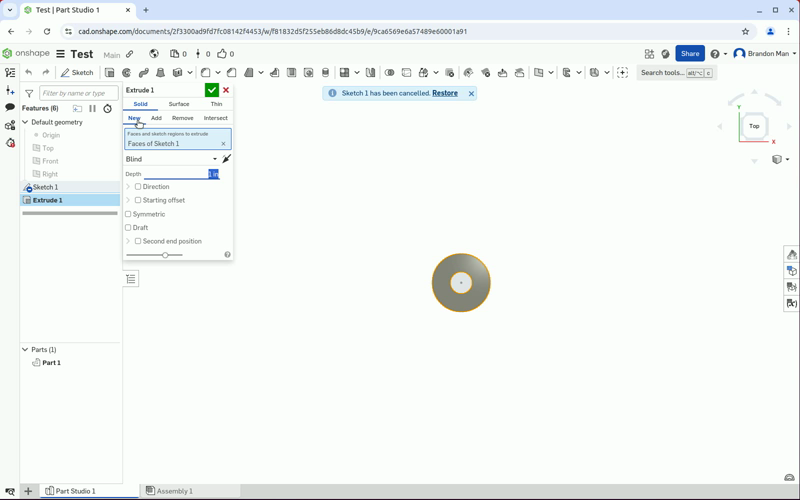
text(5.536)
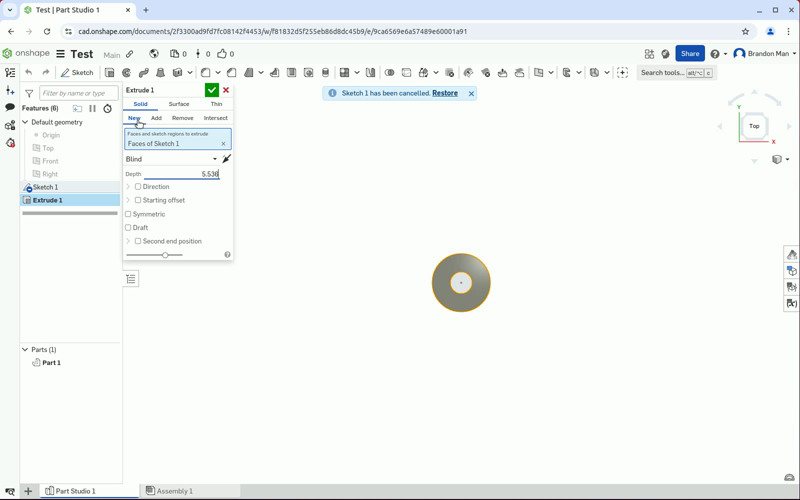
key(enter)
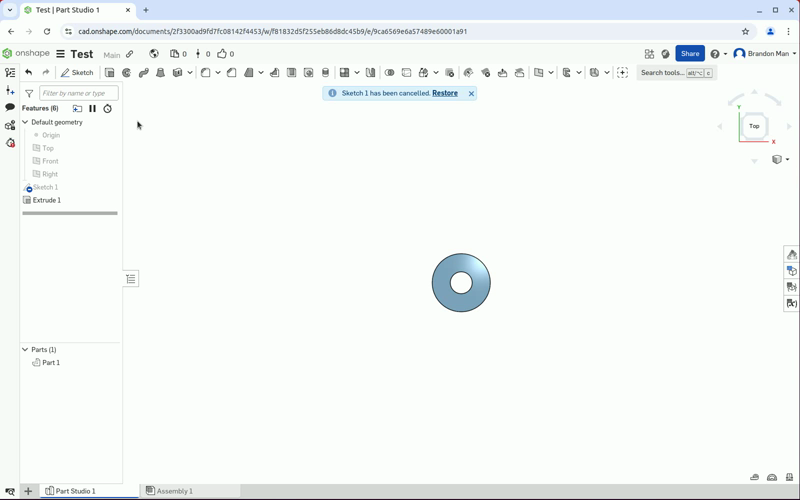
key(shift+h)
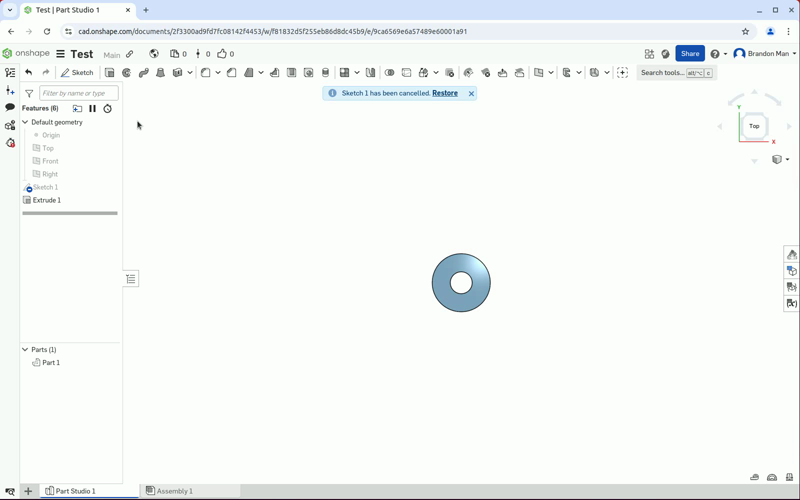
key(shift+h)
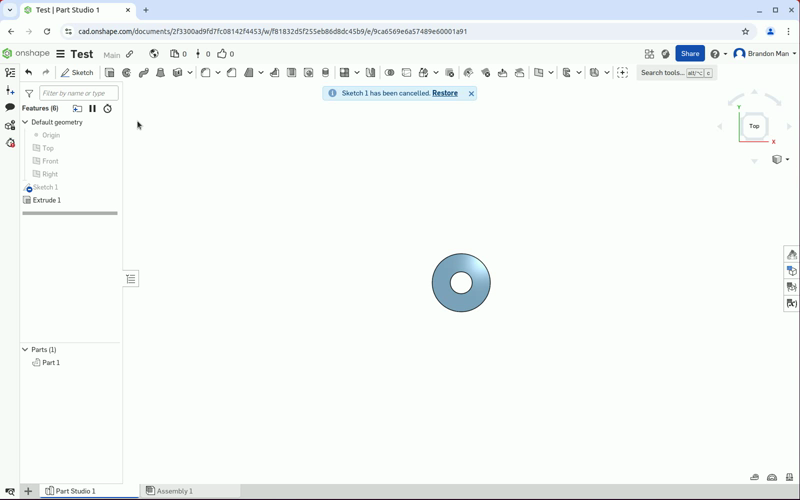
mouse_move(73, 189)
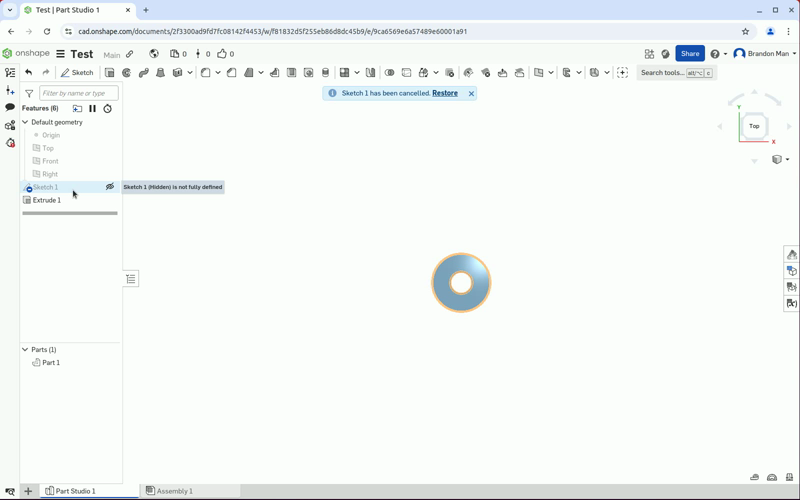
click(73, 189)
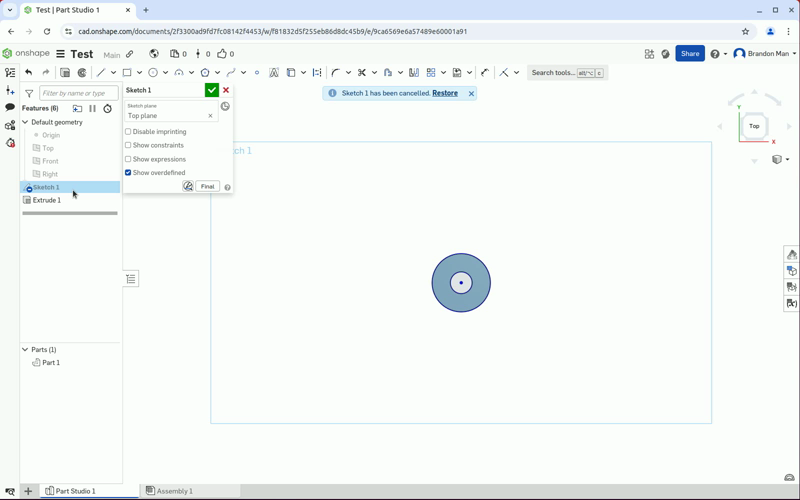
mouse_move(229, 92)
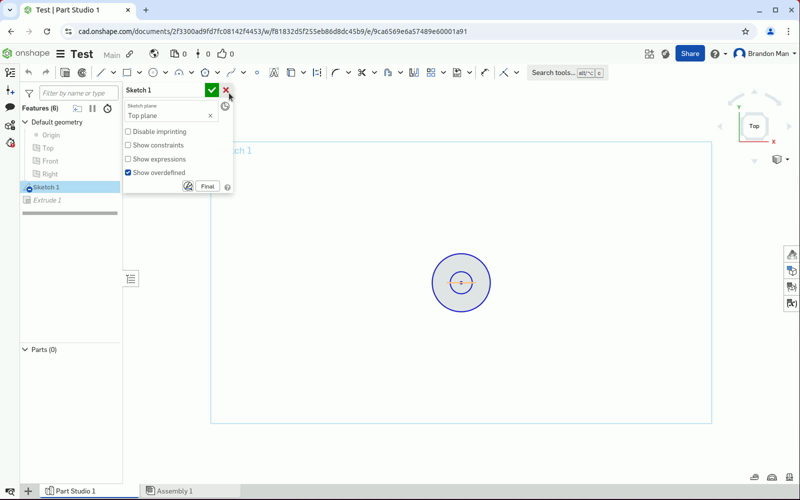
click(229, 92)
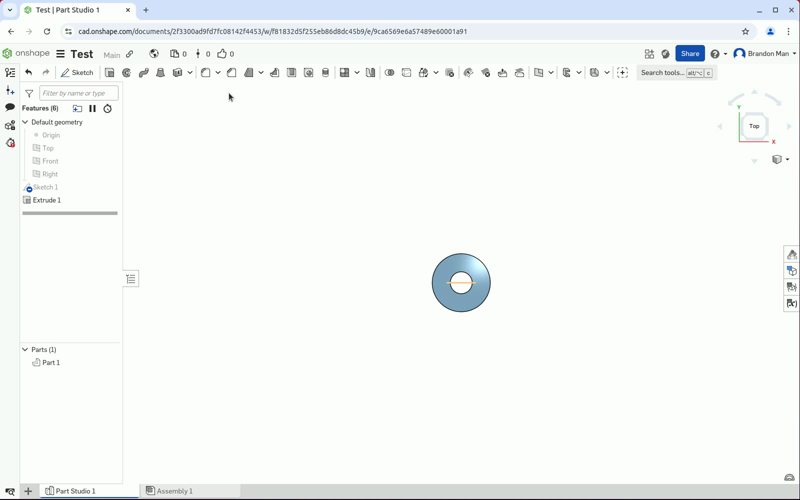
mouse_move(541, 75)
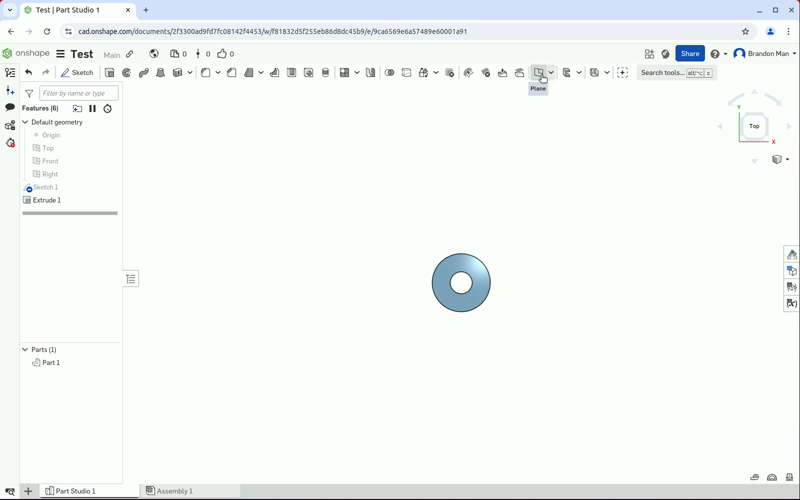
click(541, 75)
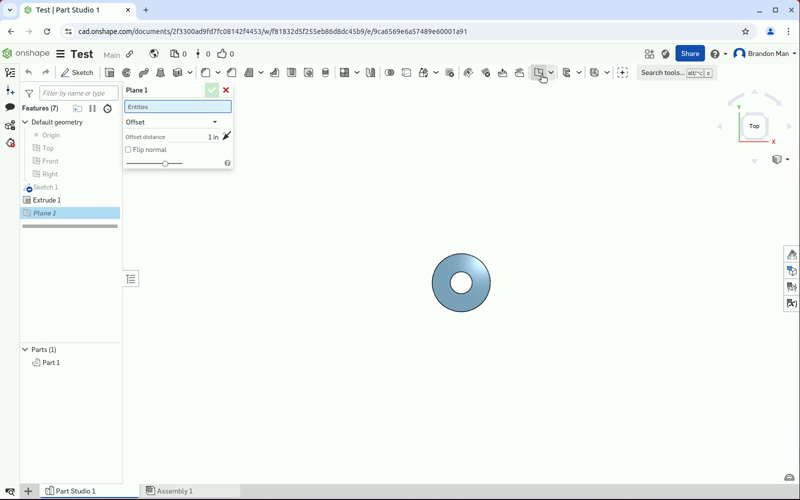
mouse_move(73, 150)
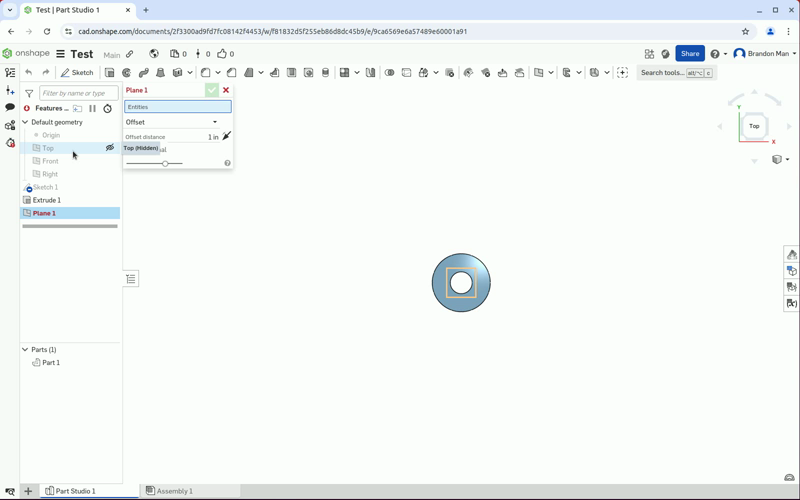
click(73, 150)
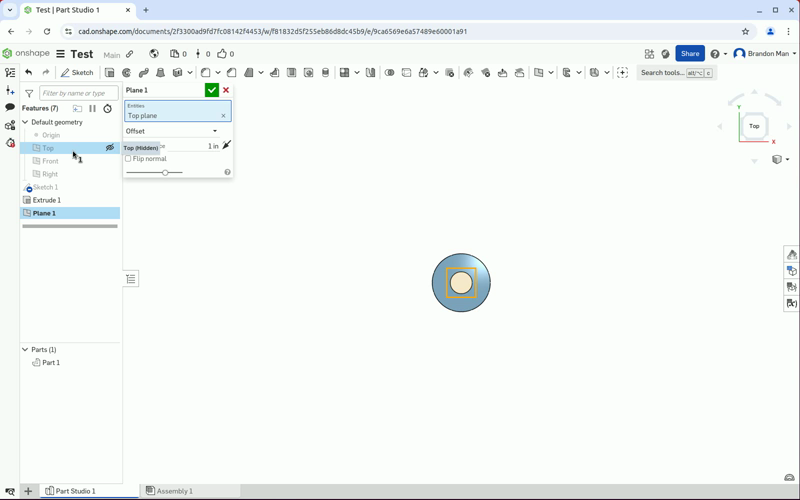
key(tab, 2)
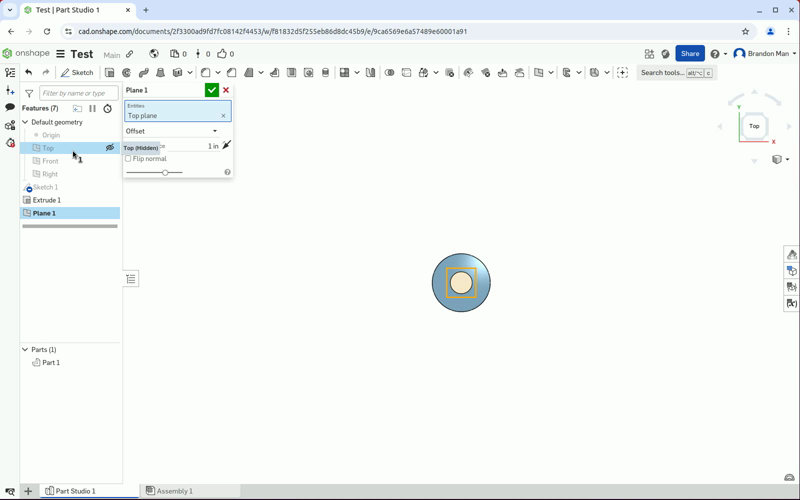
text(5.546)
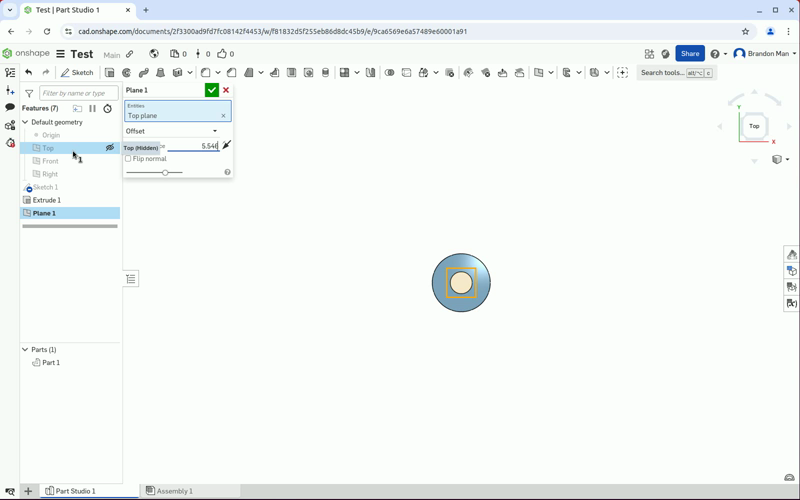
key(enter, 2)
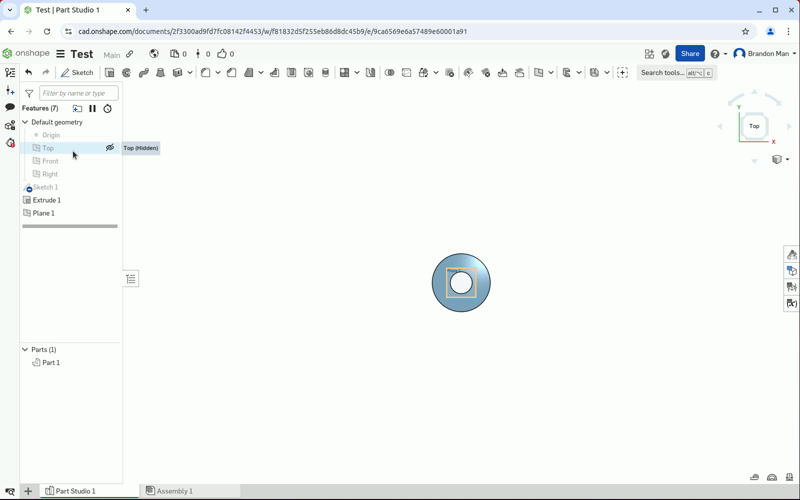
key(shift+s)
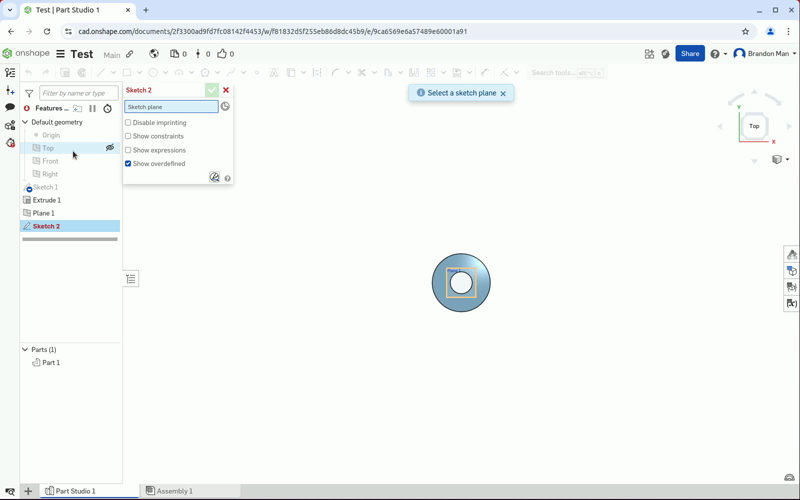
mouse_move(73, 215)
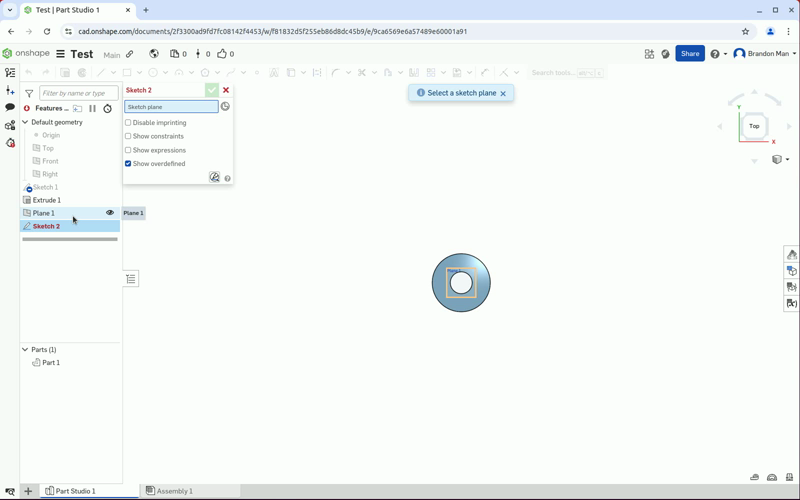
click(73, 215)
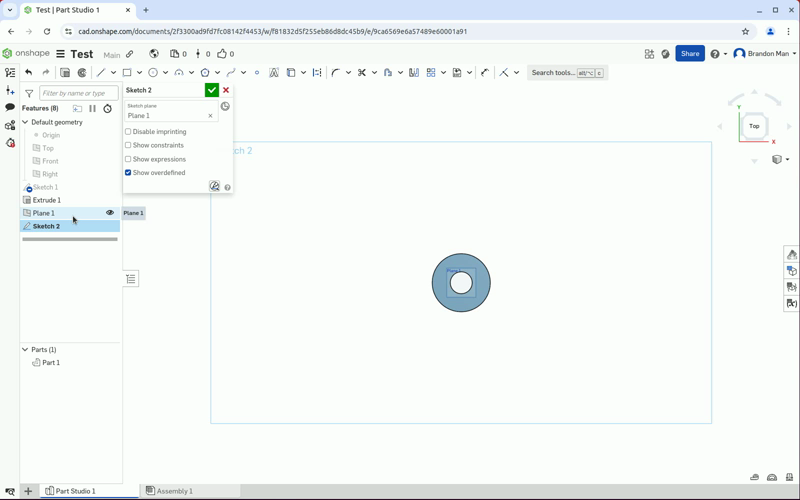
mouse_move(73, 352)
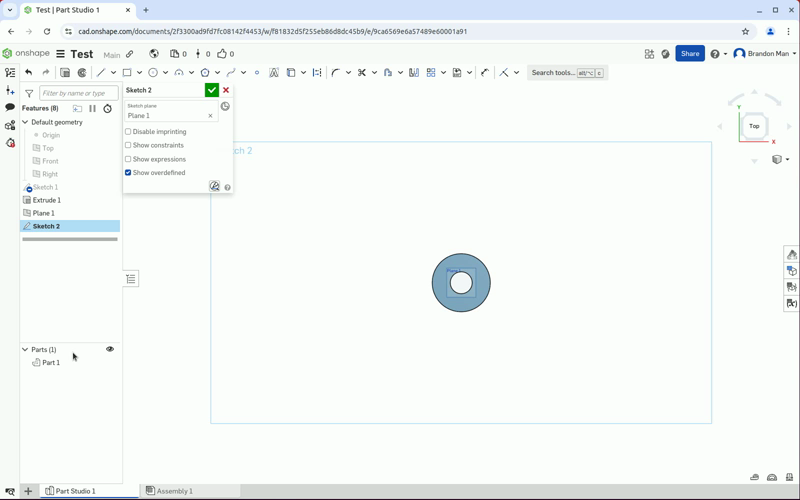
key(y)
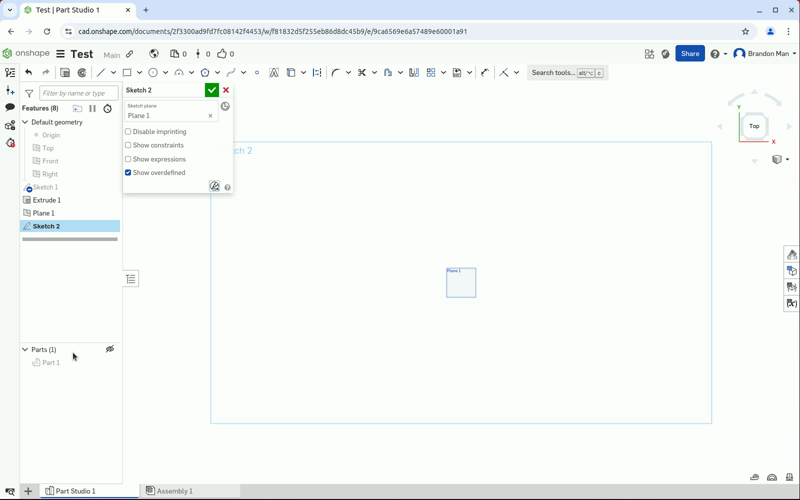
key(c)
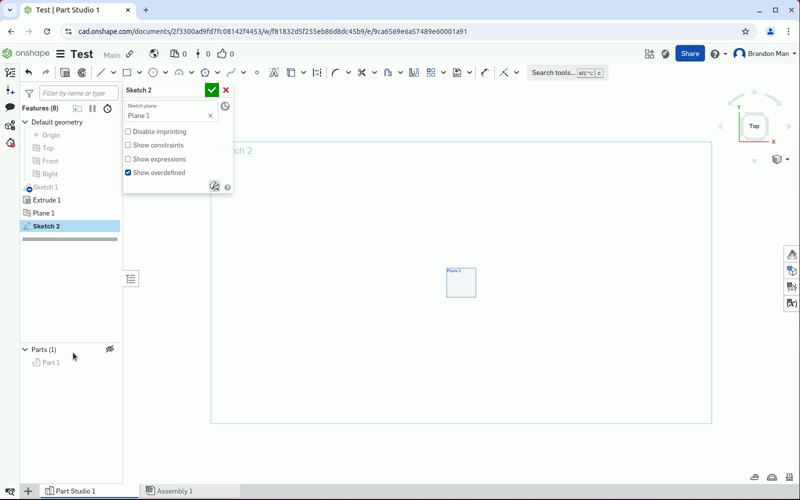
key_down(shift)
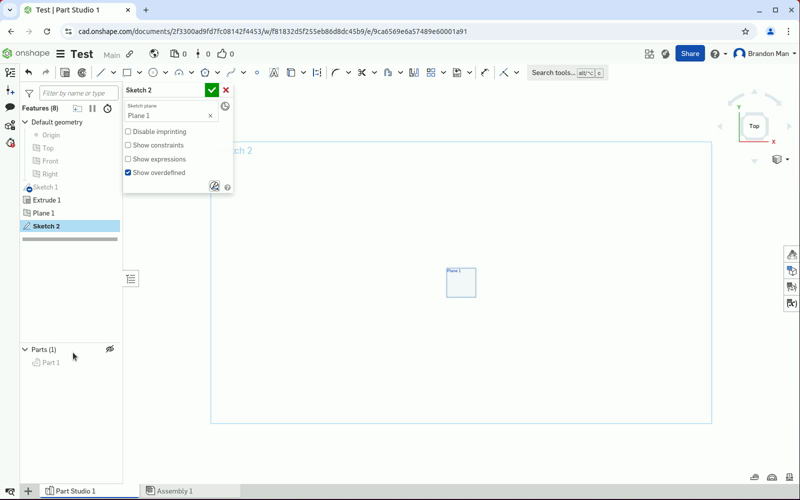
mouse_move(461, 282)
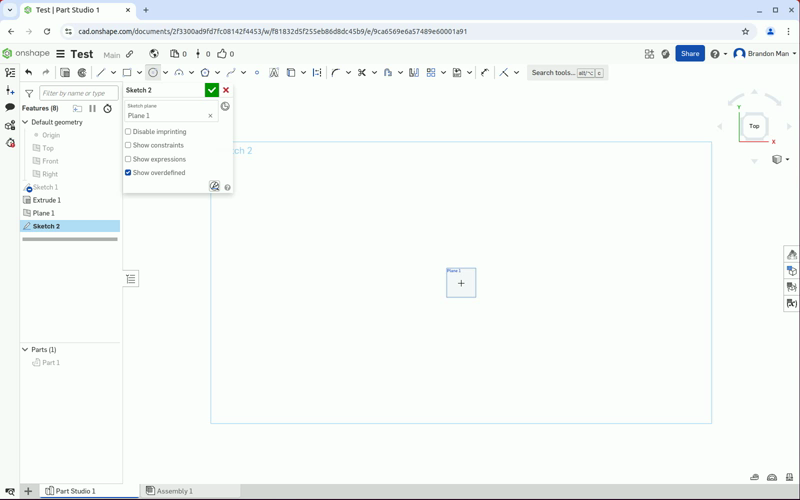
click(461, 282)
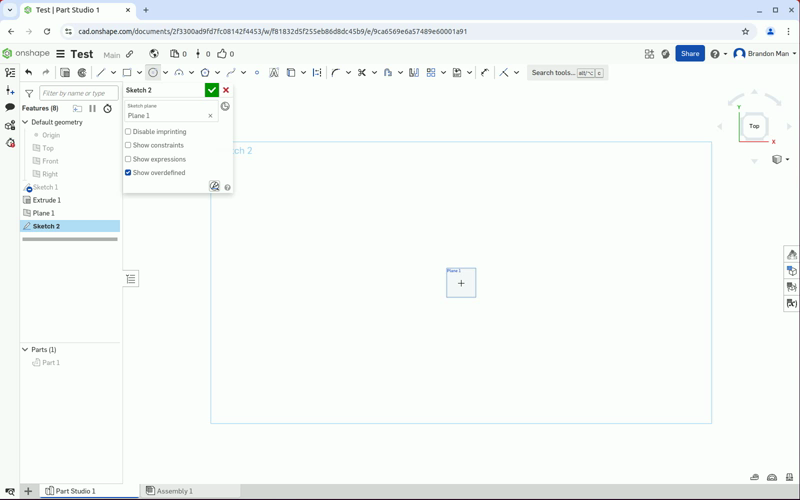
key_up(shift)
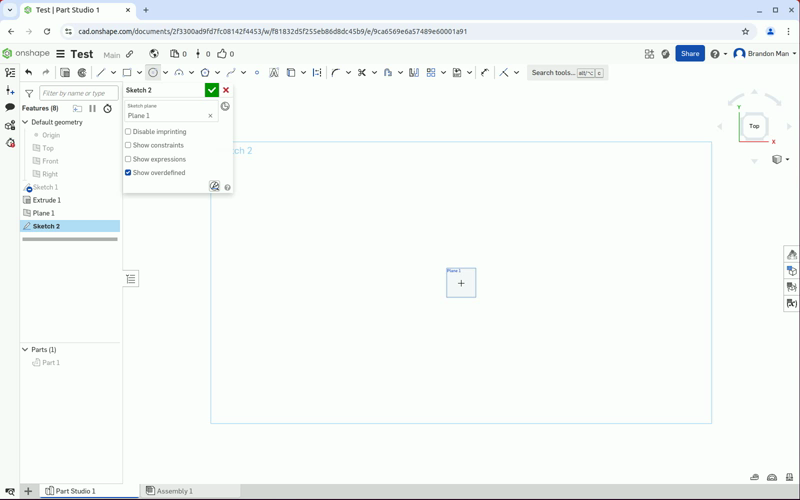
mouse_move(481, 282)
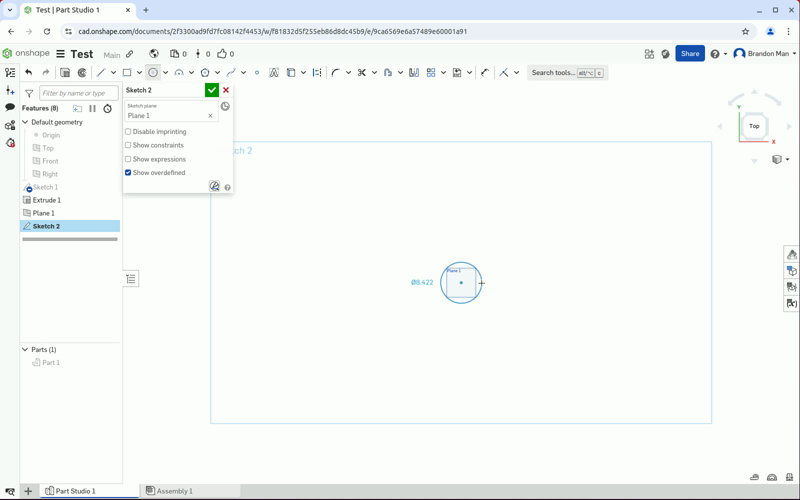
click(481, 282)
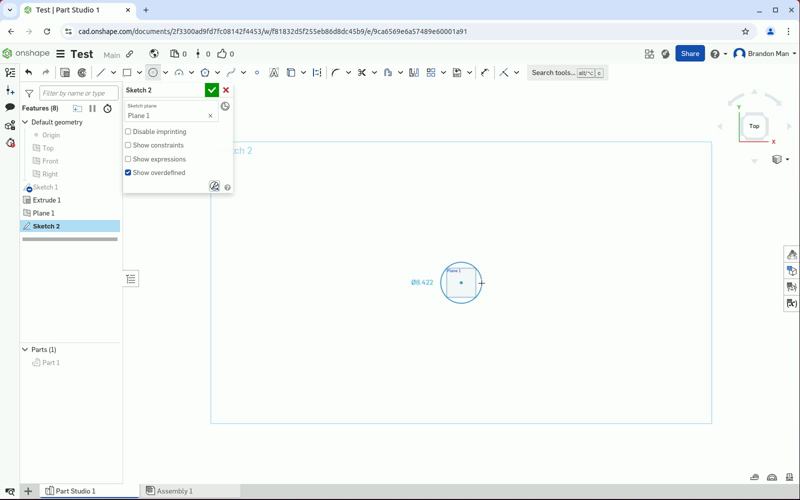
key(esc)
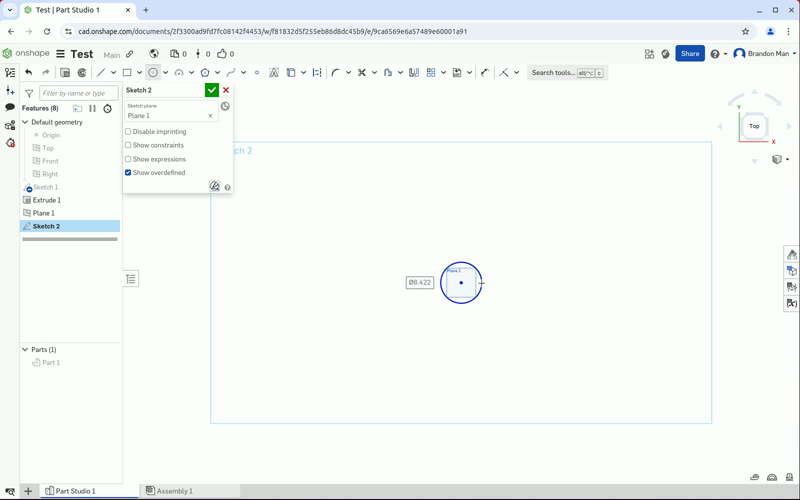
key(c)
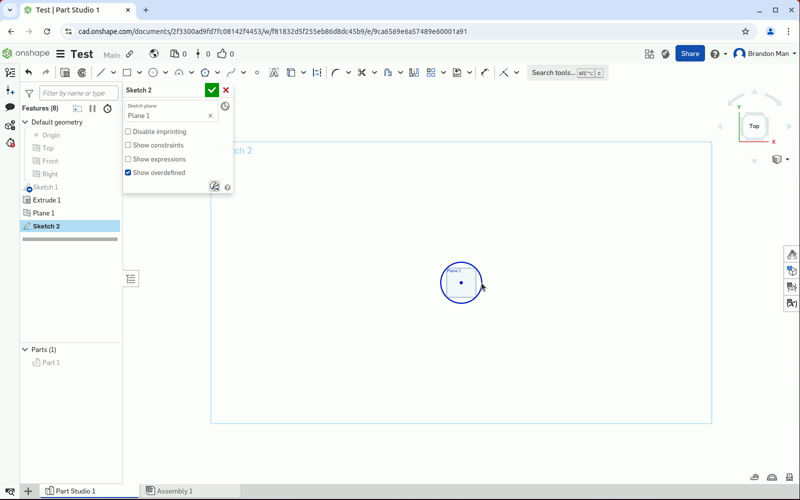
key_down(shift)
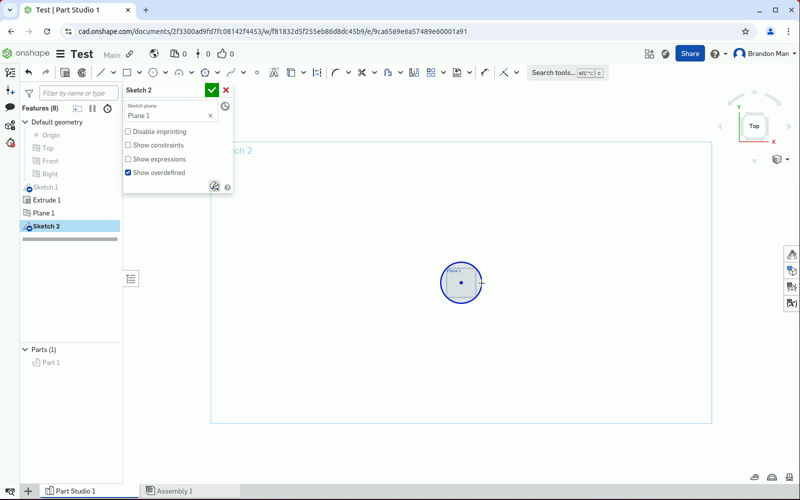
mouse_move(461, 282)
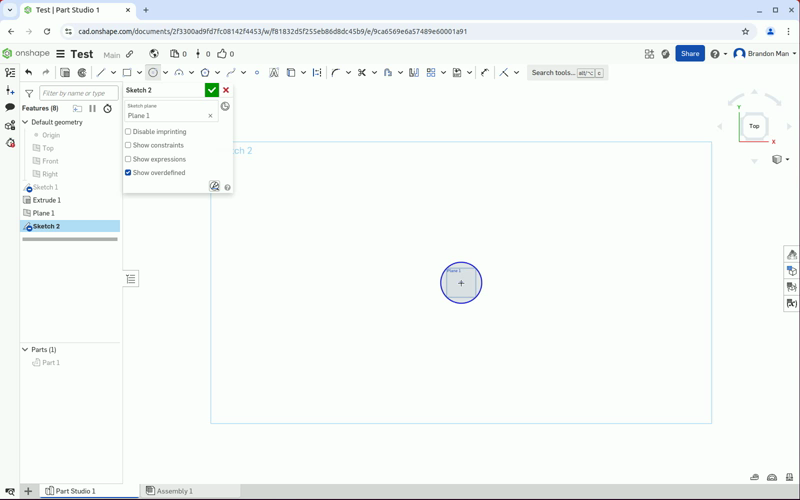
click(461, 282)
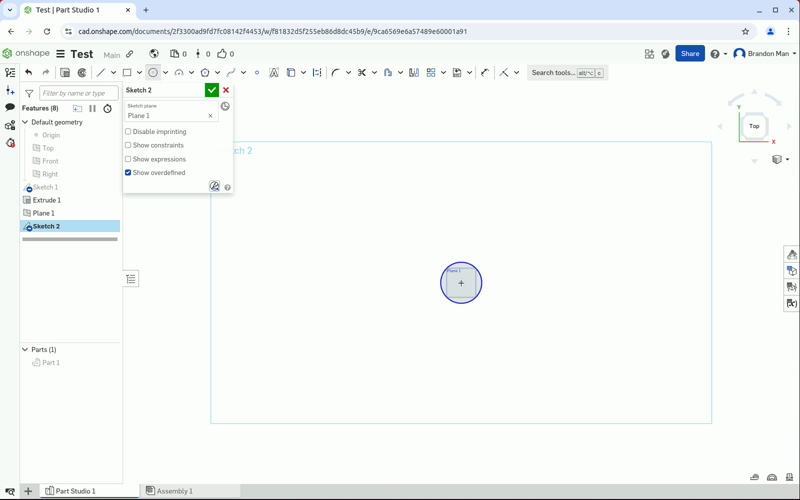
key_up(shift)
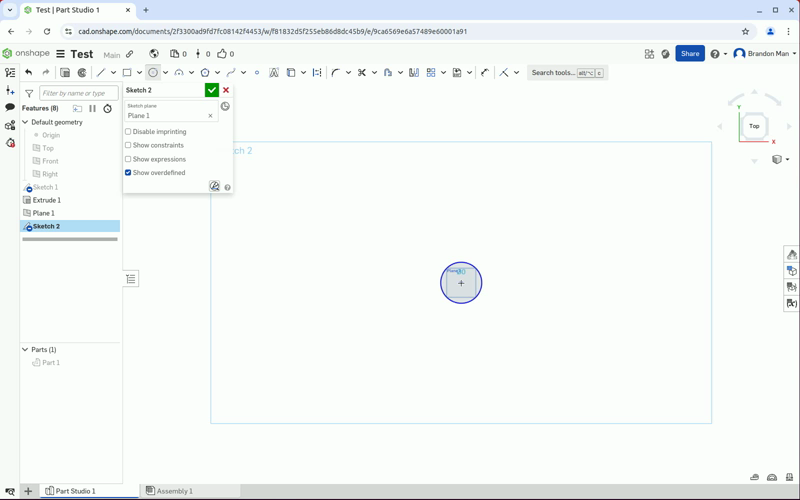
mouse_move(472, 282)
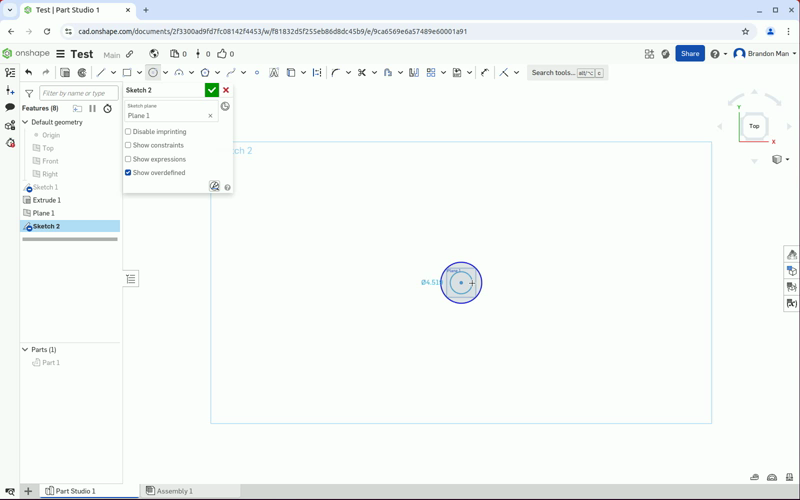
click(472, 282)
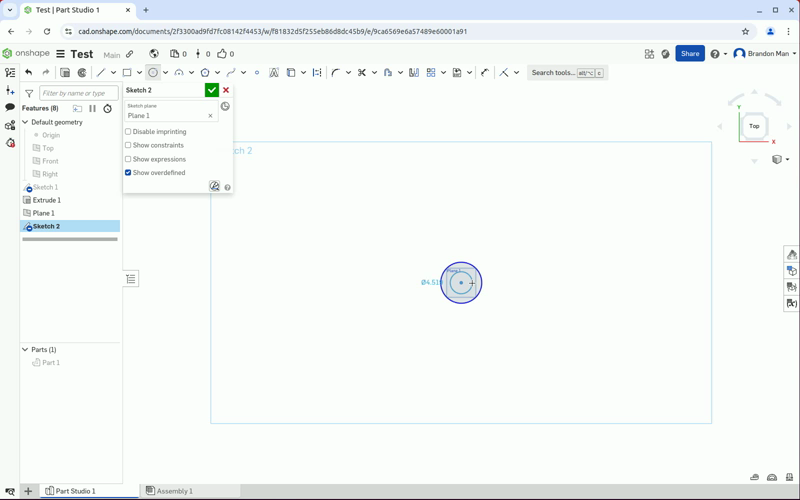
key(esc)
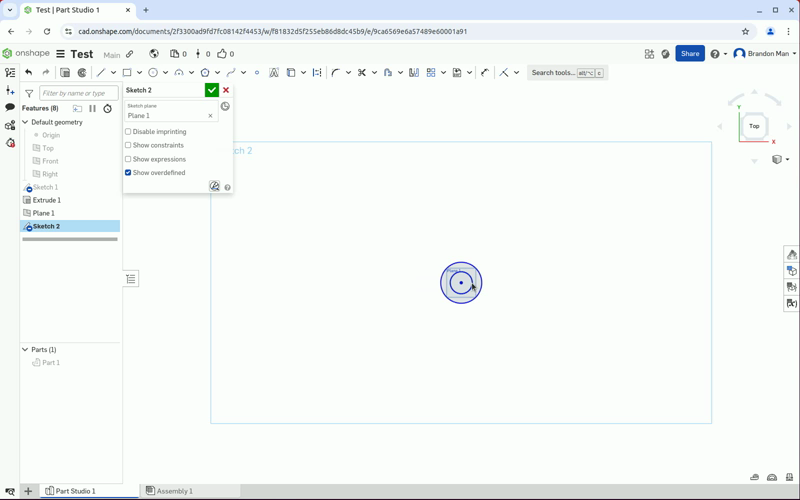
mouse_move(446, 270)
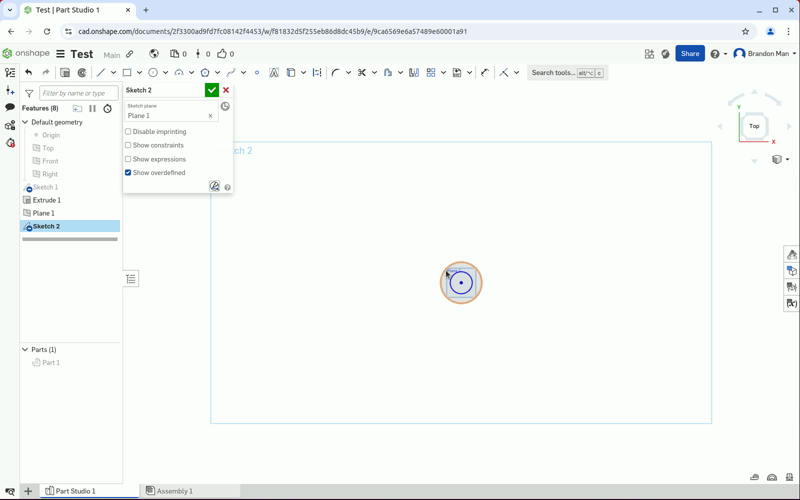
scroll(6)
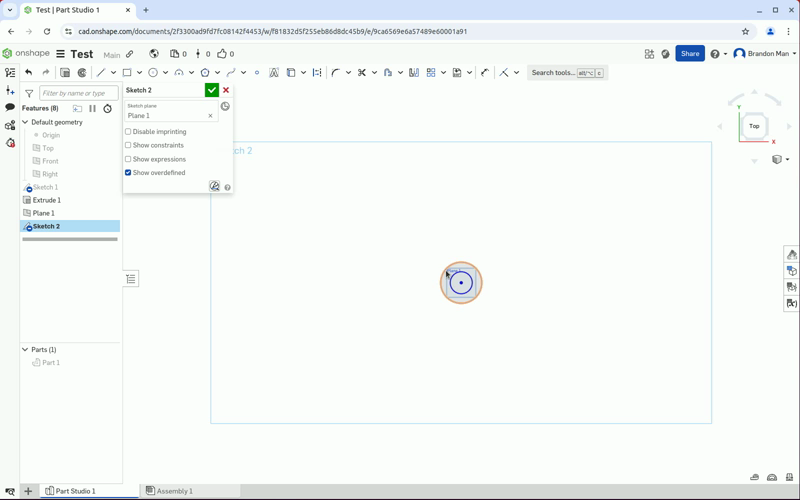
scroll(6)
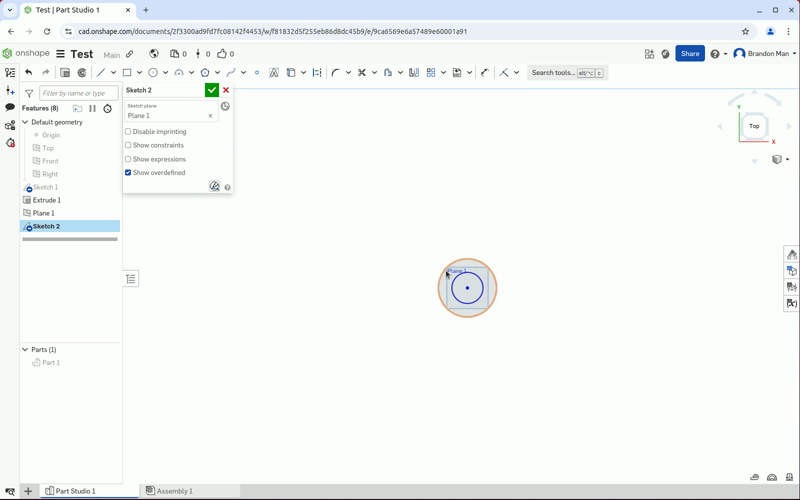
scroll(6)
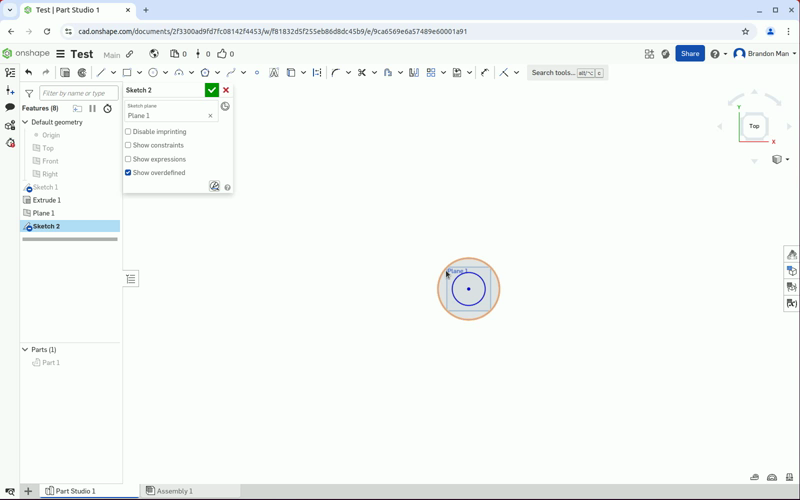
scroll(6)
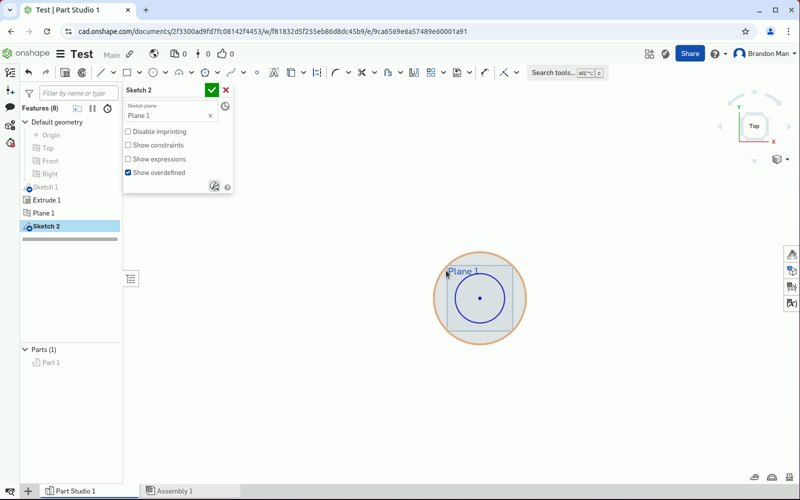
scroll(6)
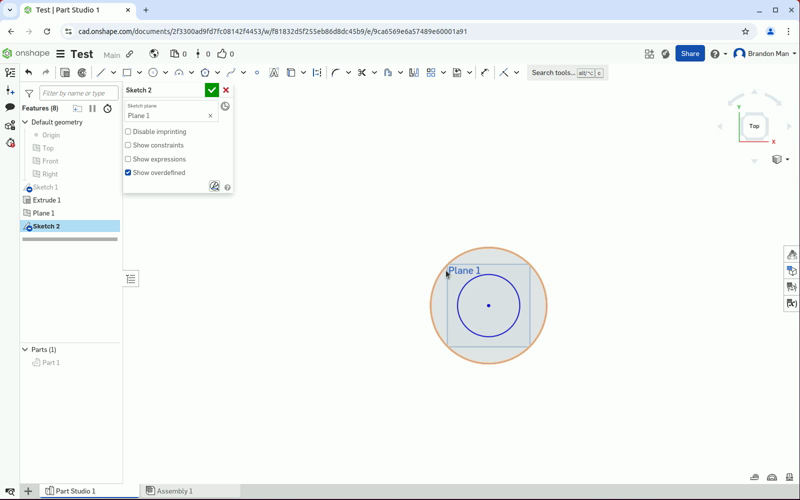
scroll(6)
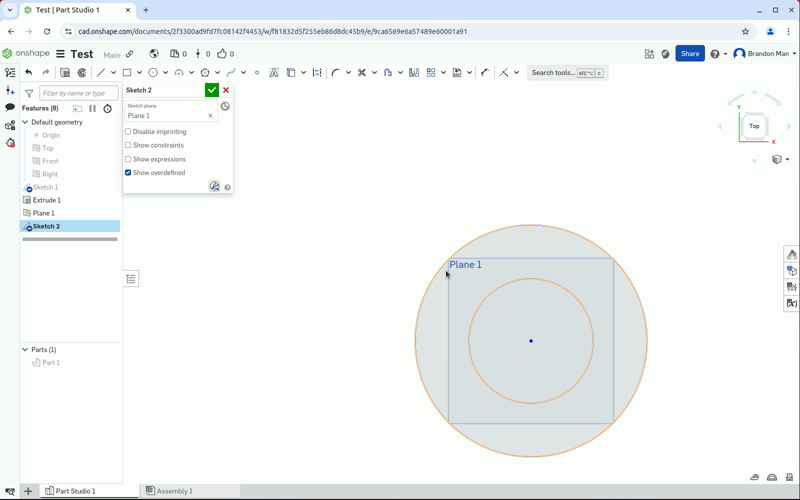
scroll(6)
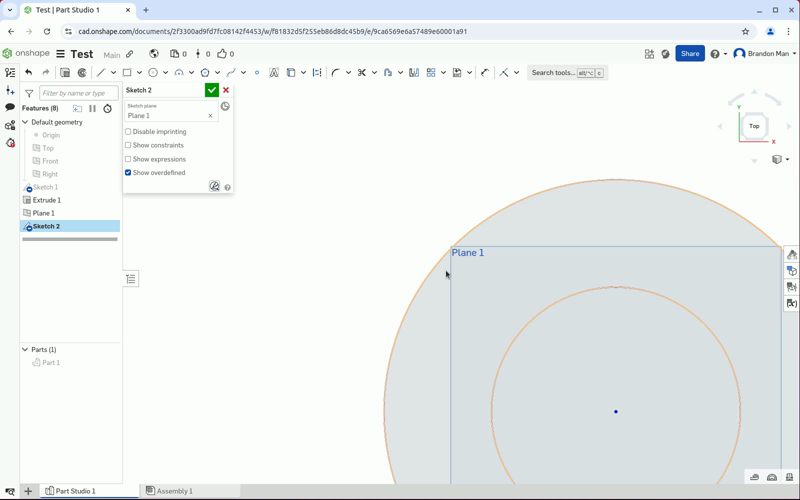
click(446, 270)
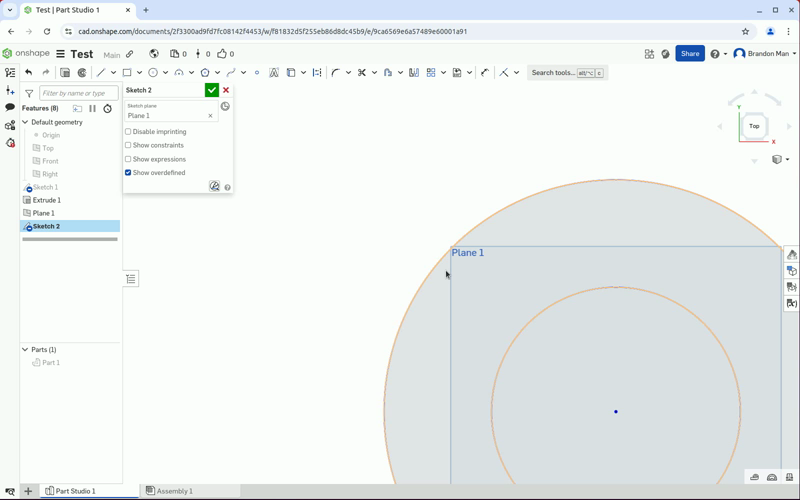
scroll(-6)
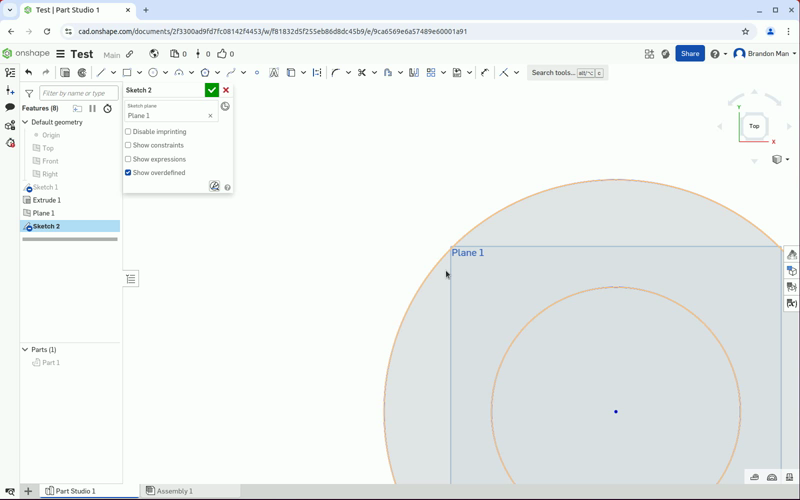
scroll(-6)
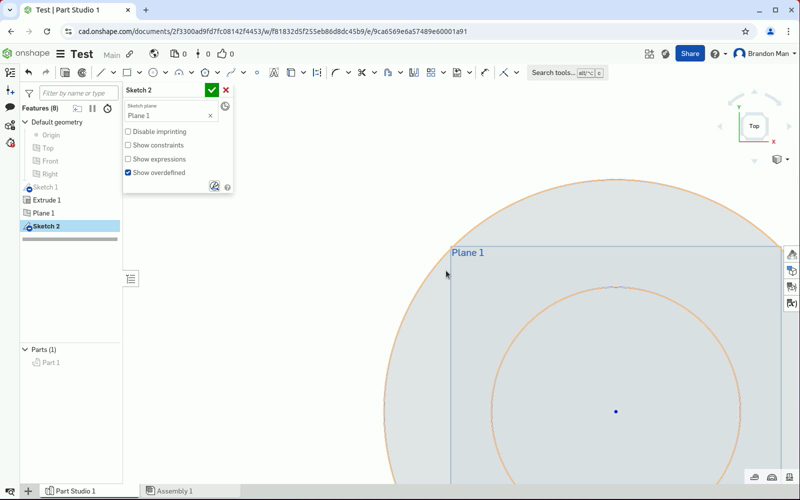
scroll(-6)
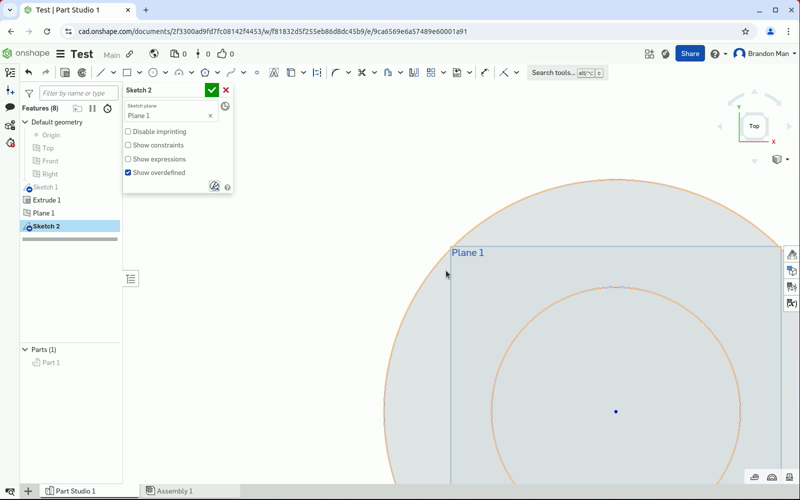
scroll(-6)
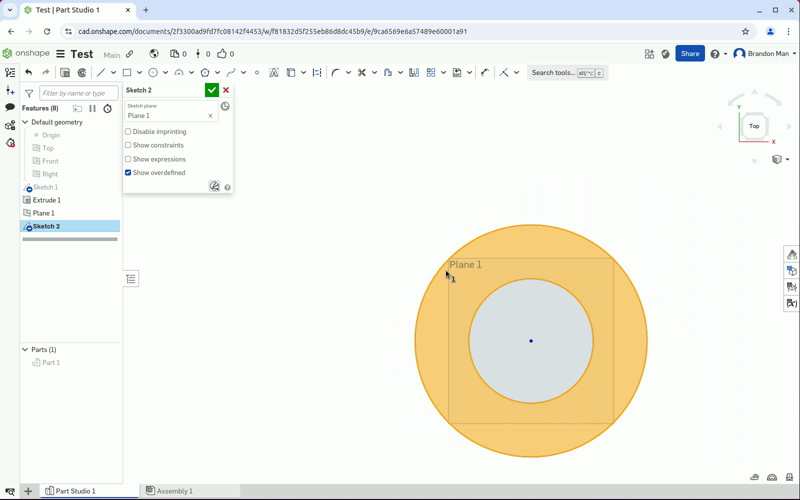
scroll(-6)
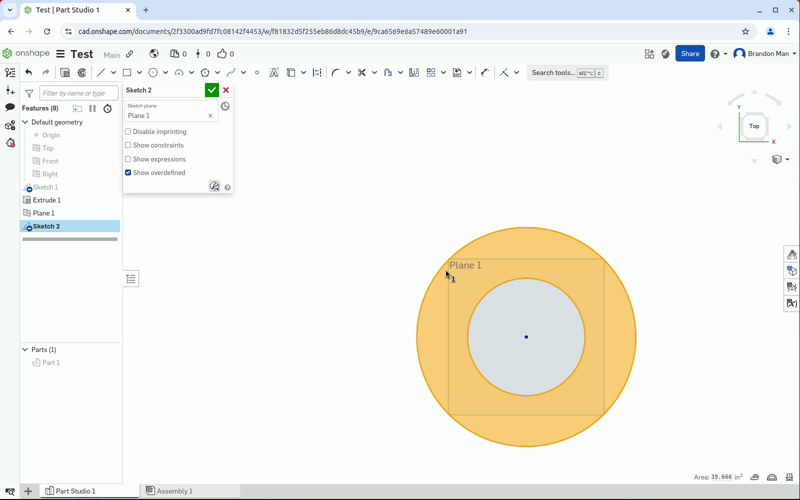
scroll(-6)
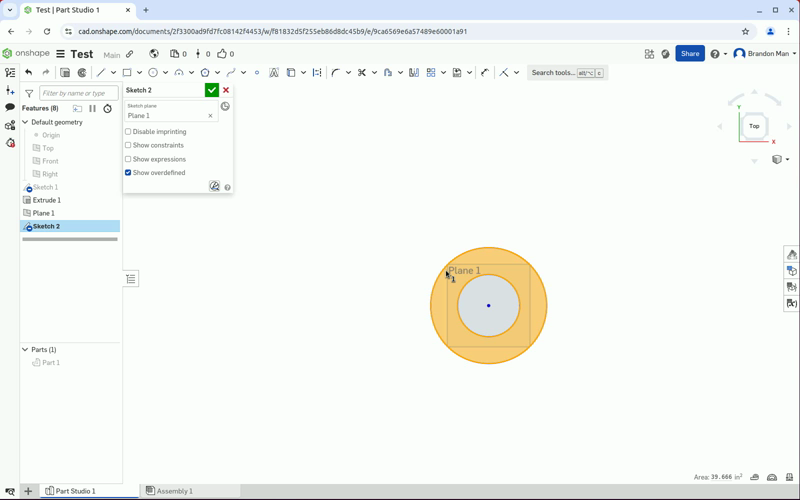
scroll(-6)
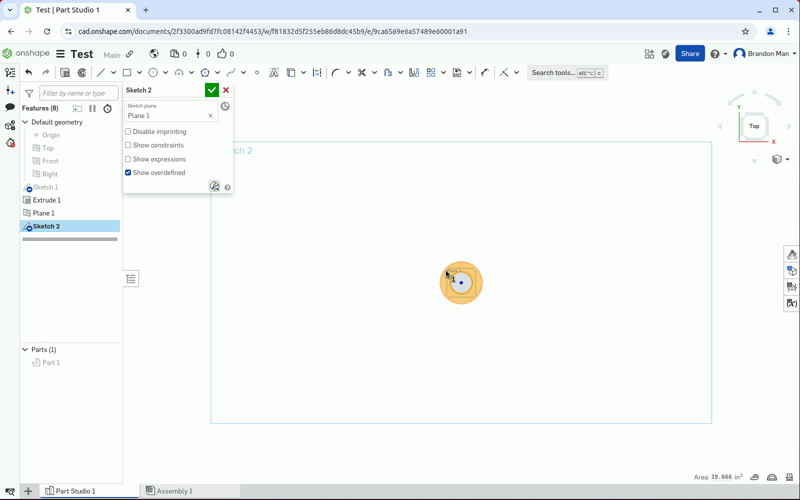
mouse_move(73, 352)
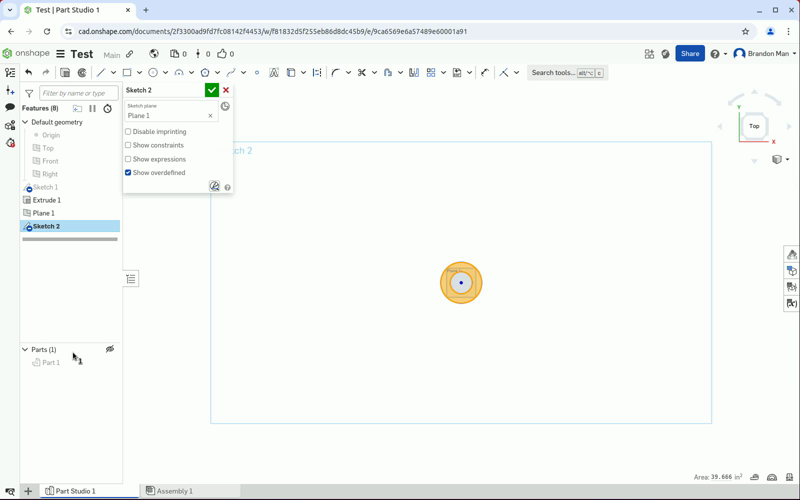
key(shift+y)
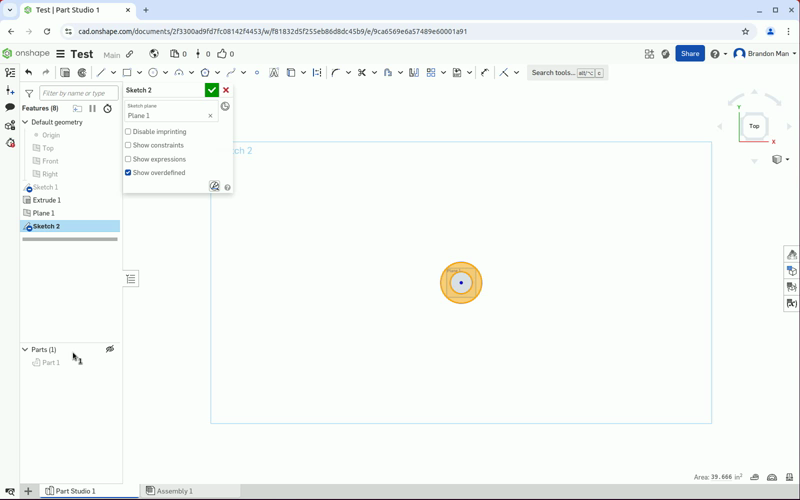
key(shift+e)
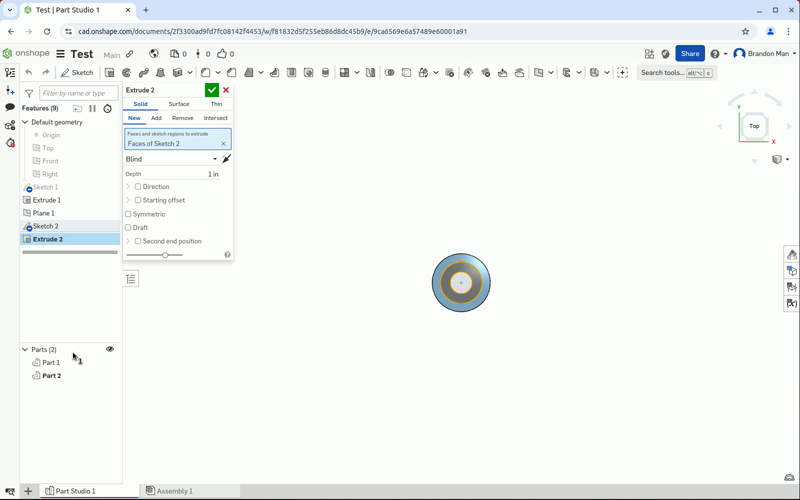
mouse_move(143, 106)
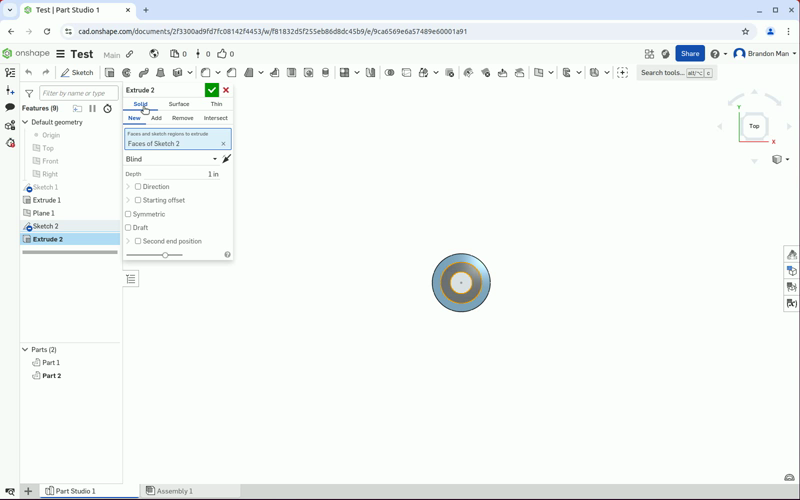
click(143, 106)
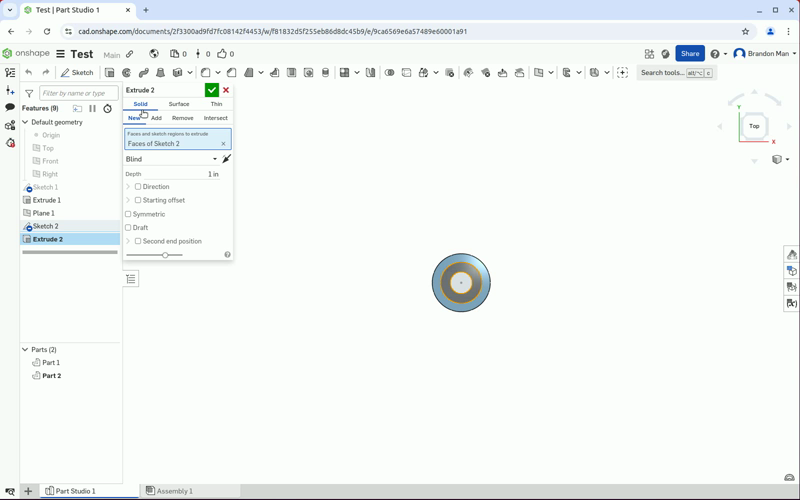
mouse_move(137, 120)
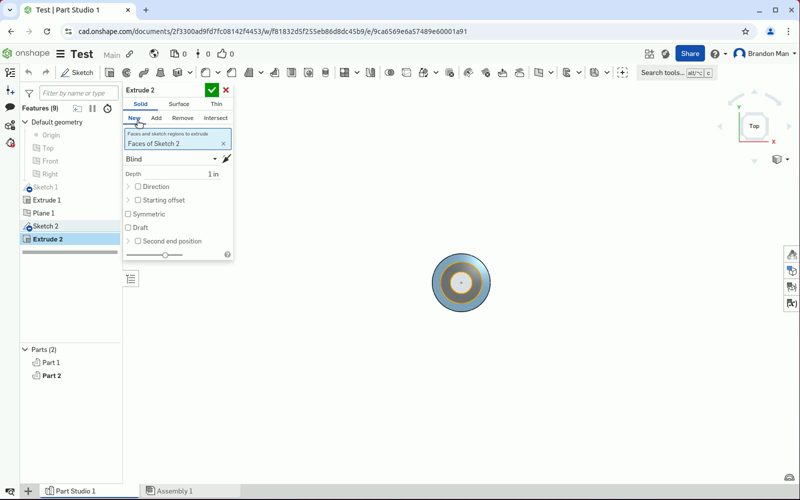
click(137, 120)
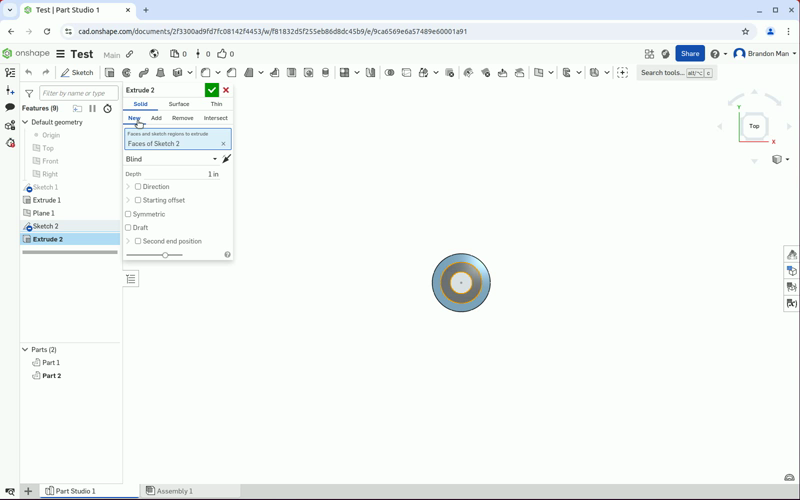
key(tab, 4)
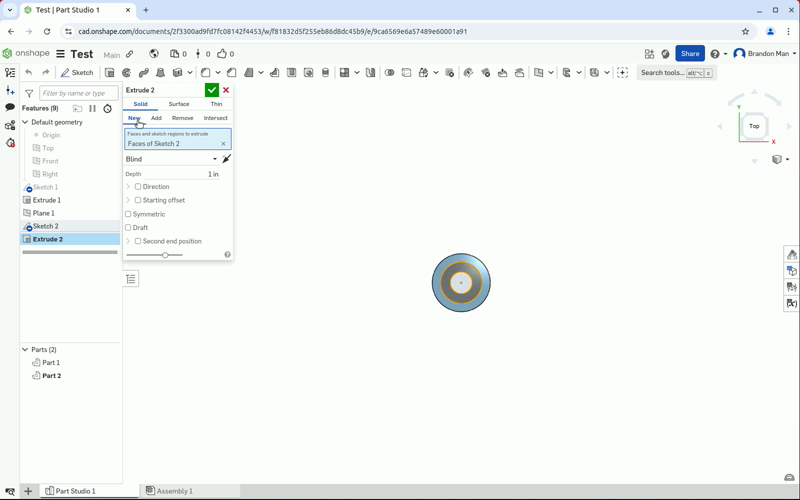
text(14.202)
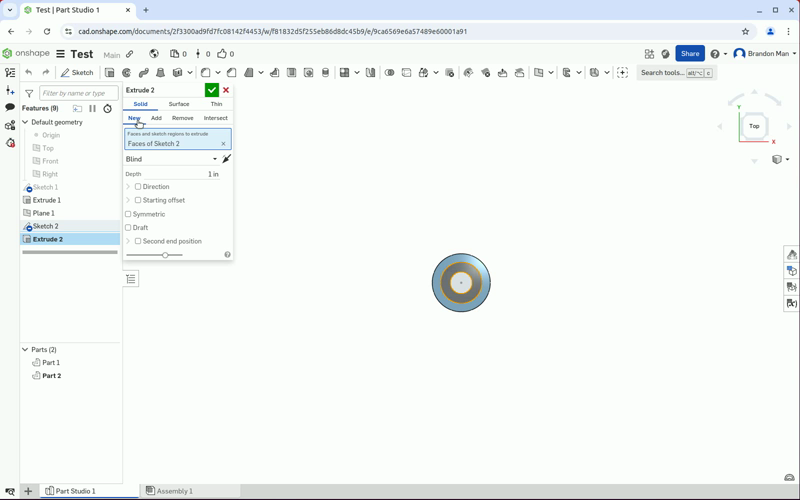
key(enter)
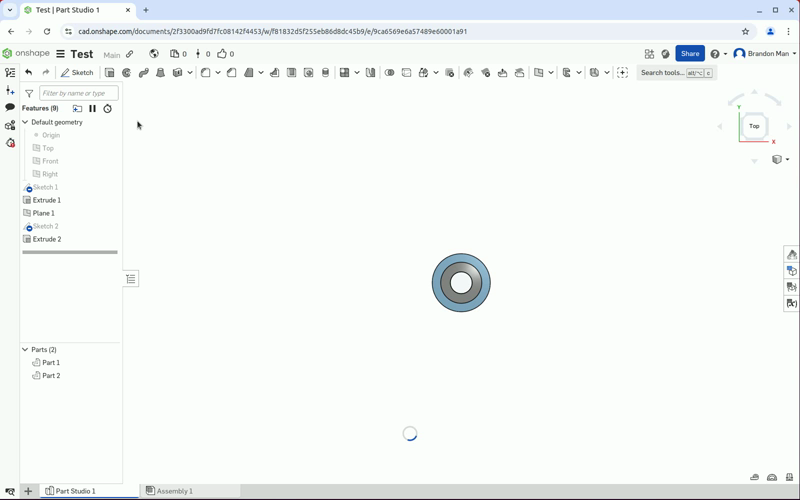
key(shift+h)
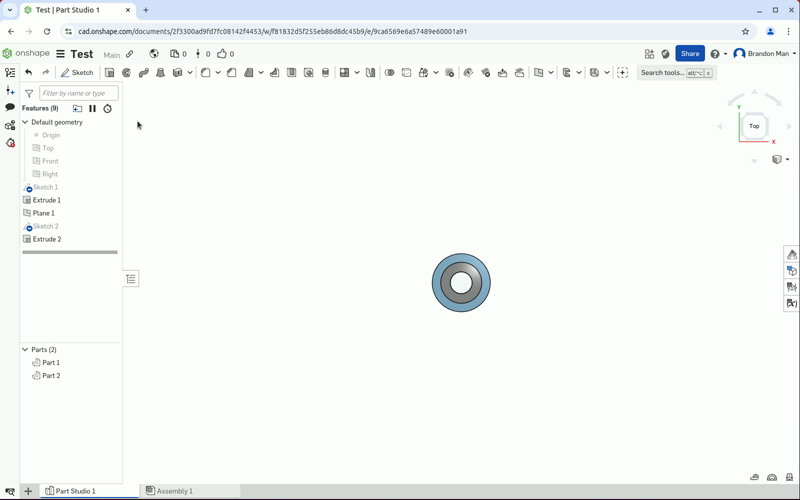
key(shift+h)
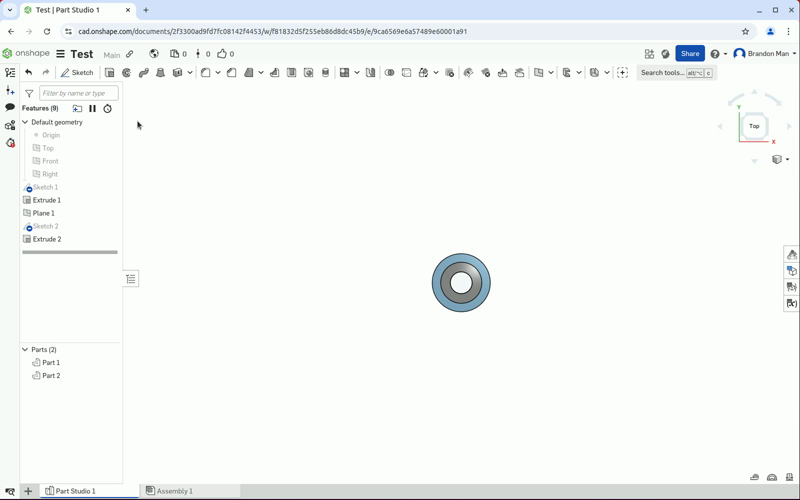
key(shift+7)
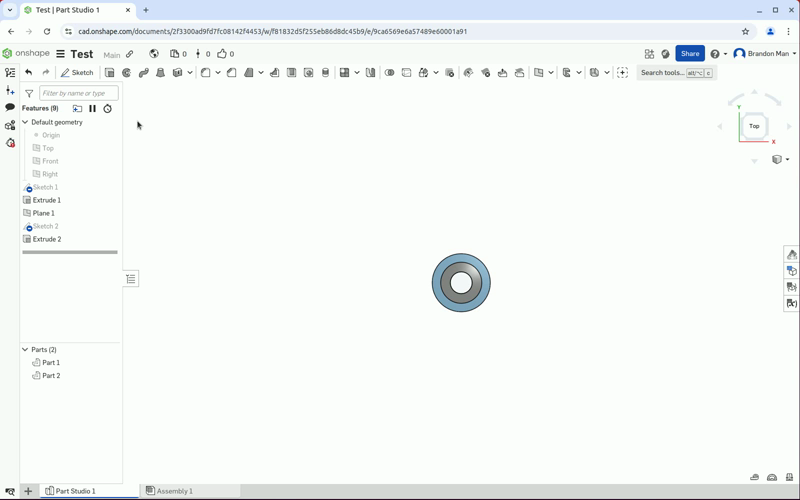
key(up, 3)
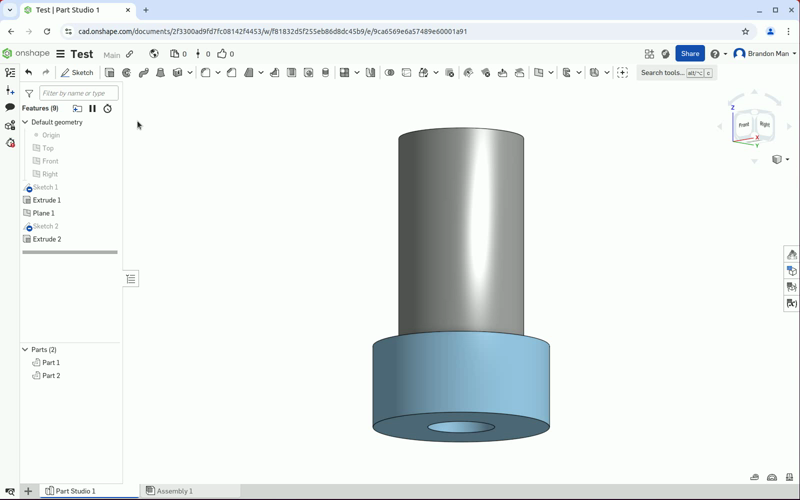
key(left, 3)
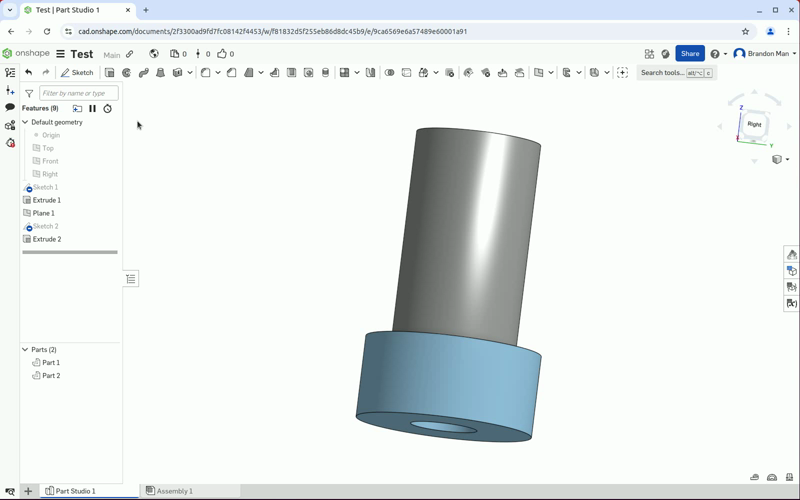
key(right, 3)
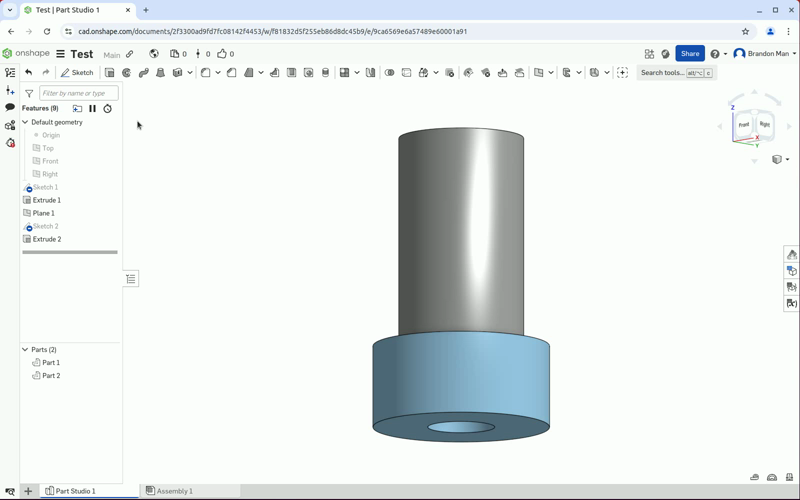
key(down, 3)
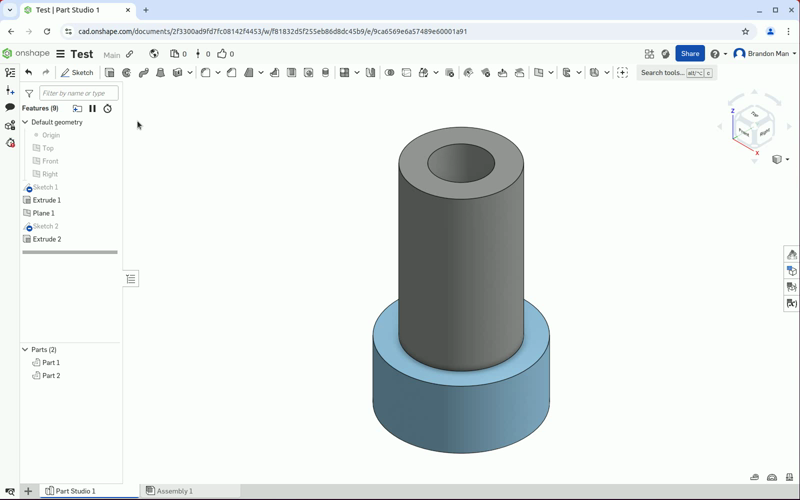
mouse_move(73, 189)
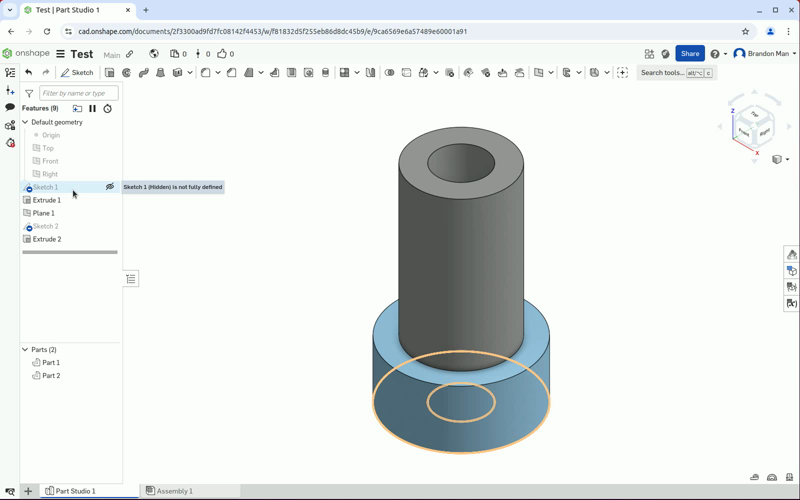
click(73, 189)